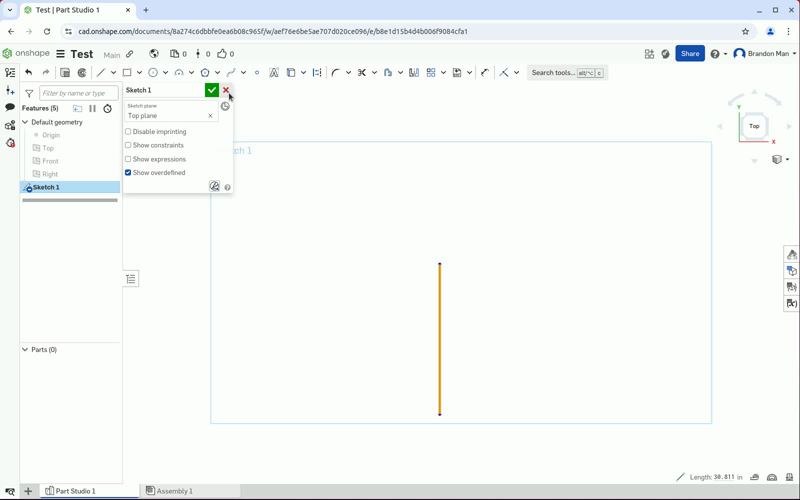
key(shift+h)
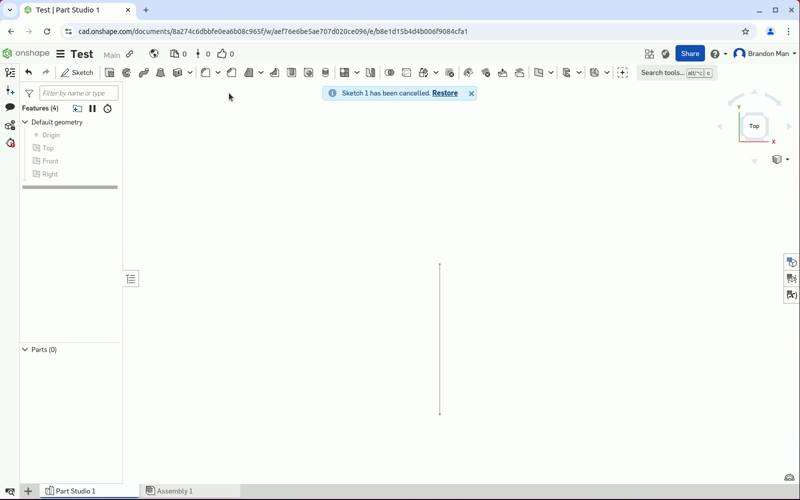
mouse_move(73, 352)
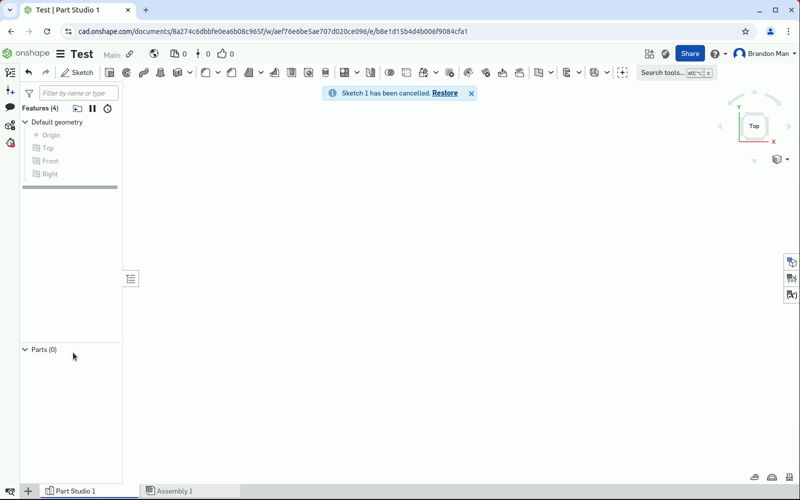
key(y)
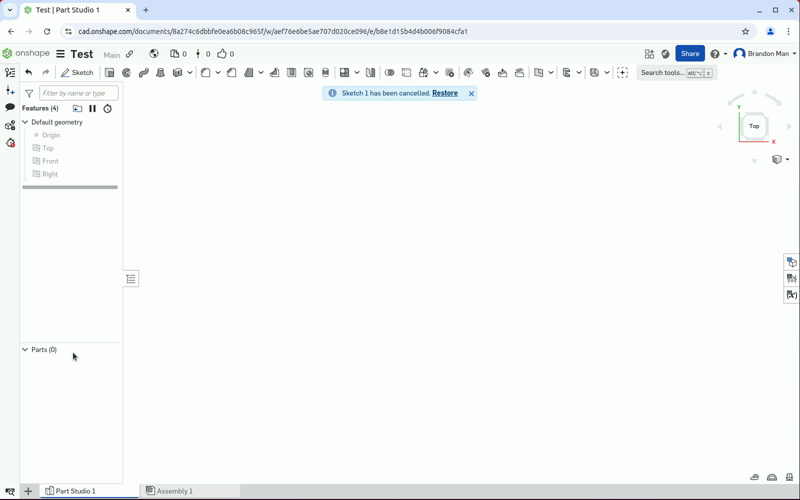
key(shift+p)
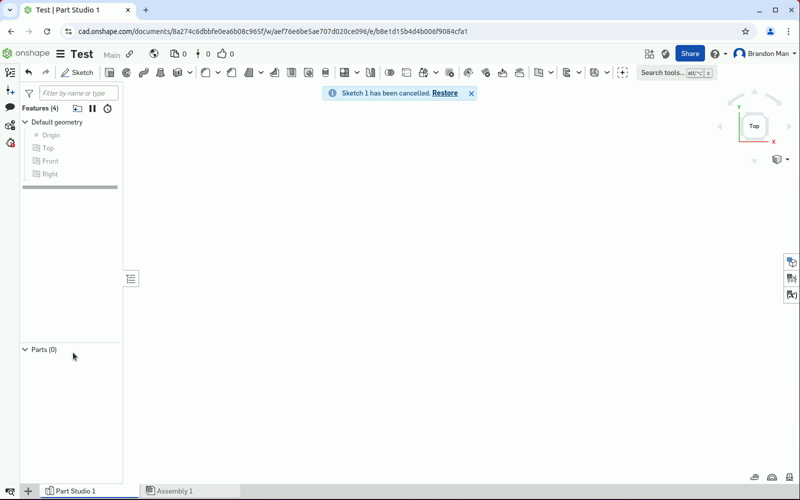
key(space)
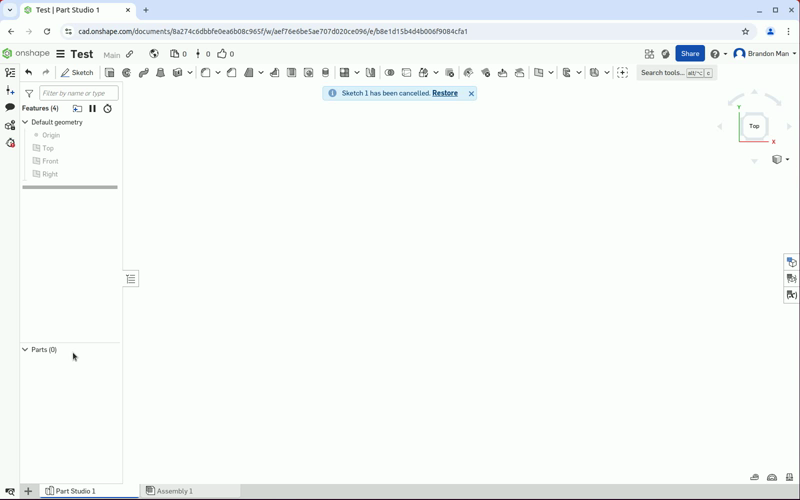
key_down(shift)
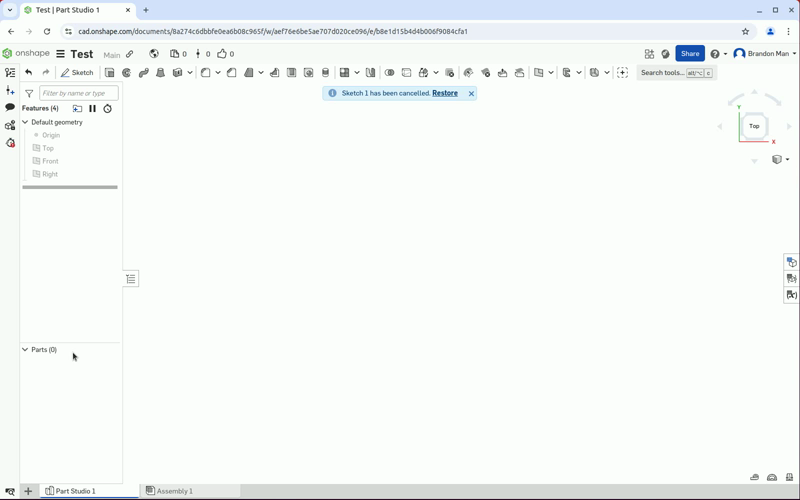
key(up)
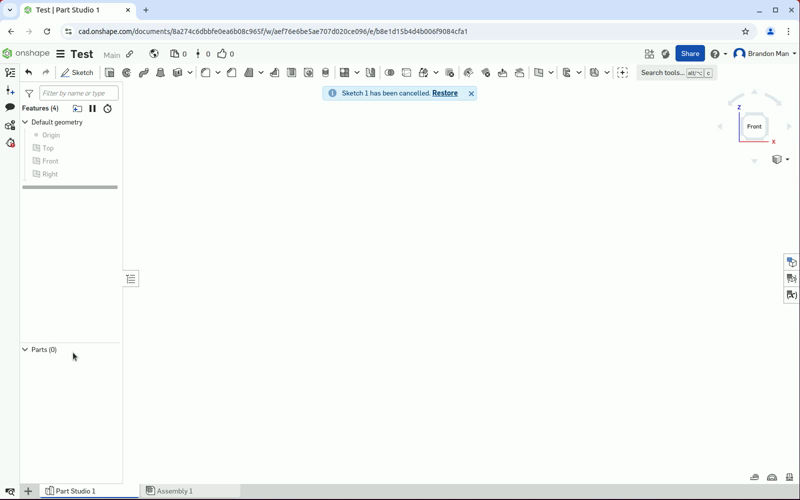
key_up(shift)
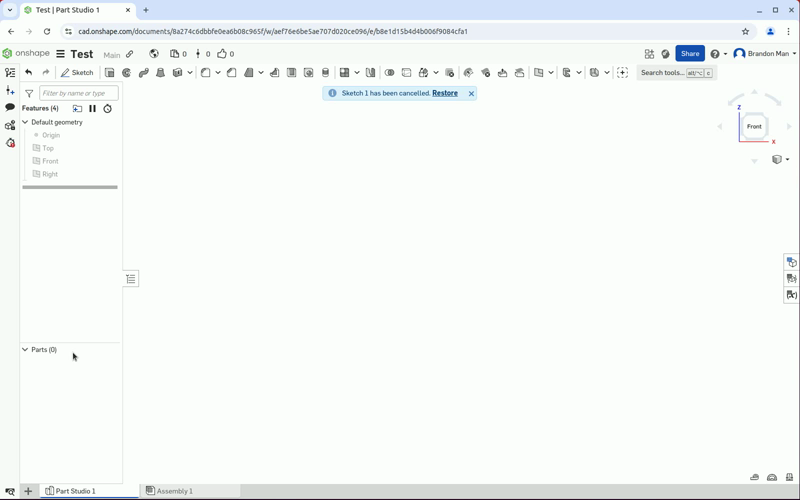
mouse_move(73, 352)
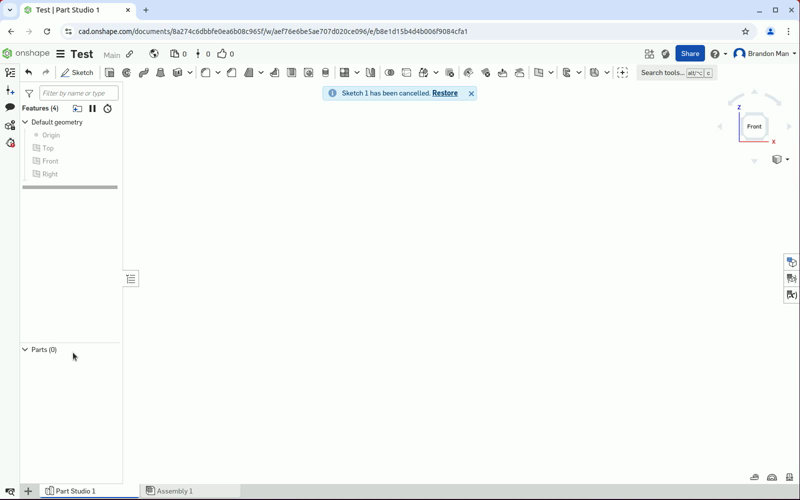
key(shift+y)
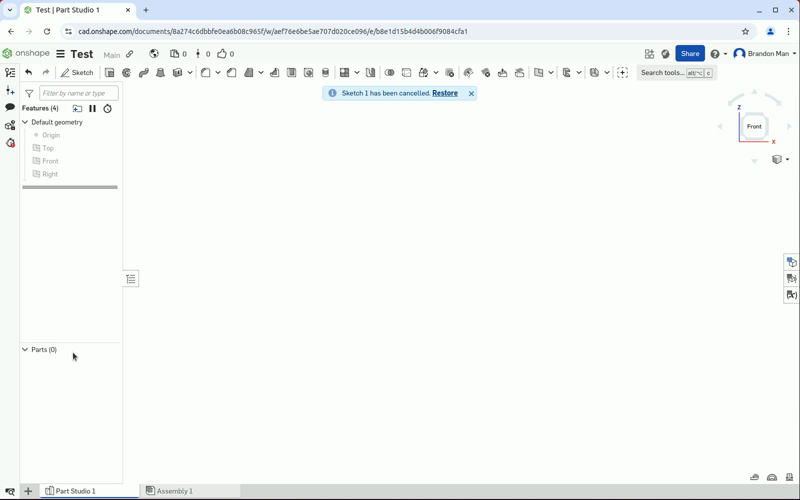
key(shift+s)
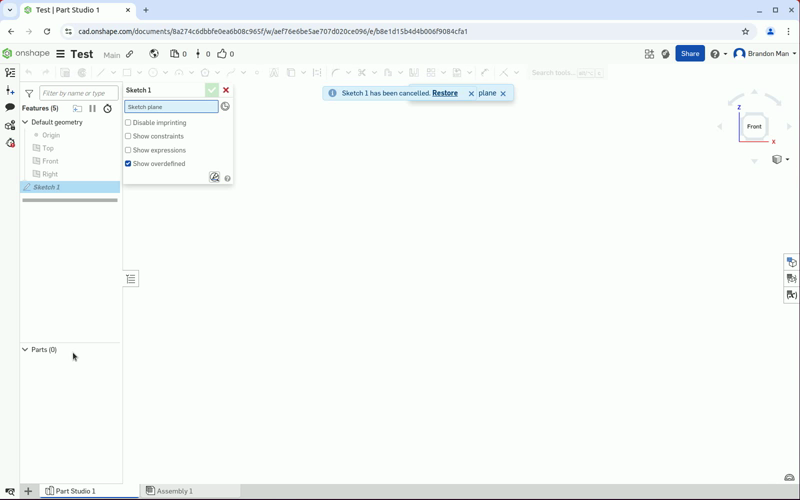
mouse_move(73, 163)
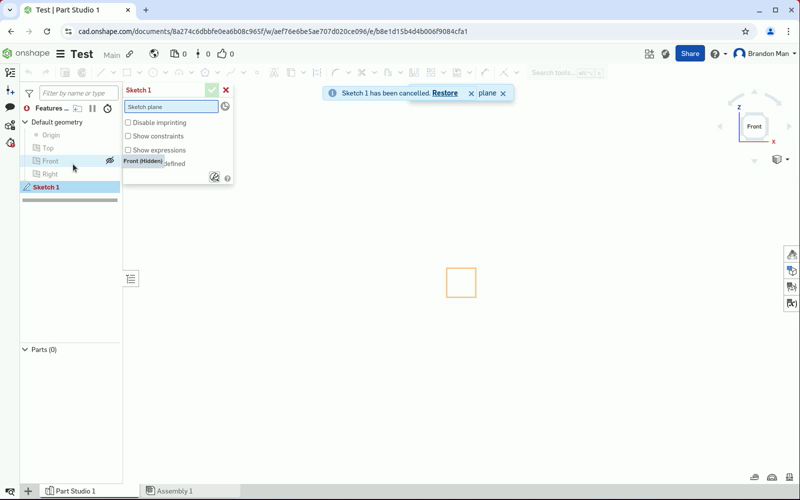
click(73, 163)
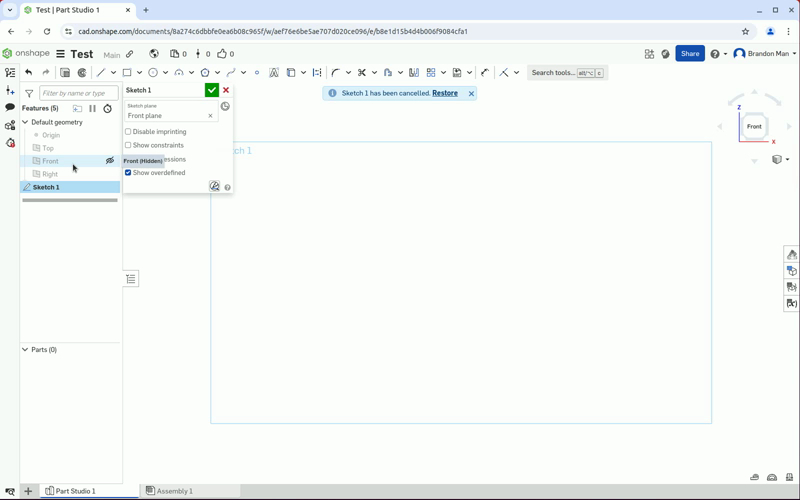
mouse_move(73, 352)
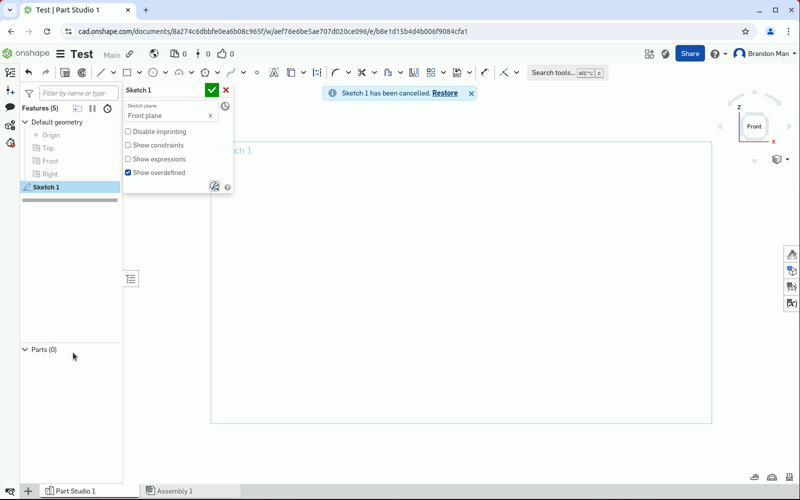
key(y)
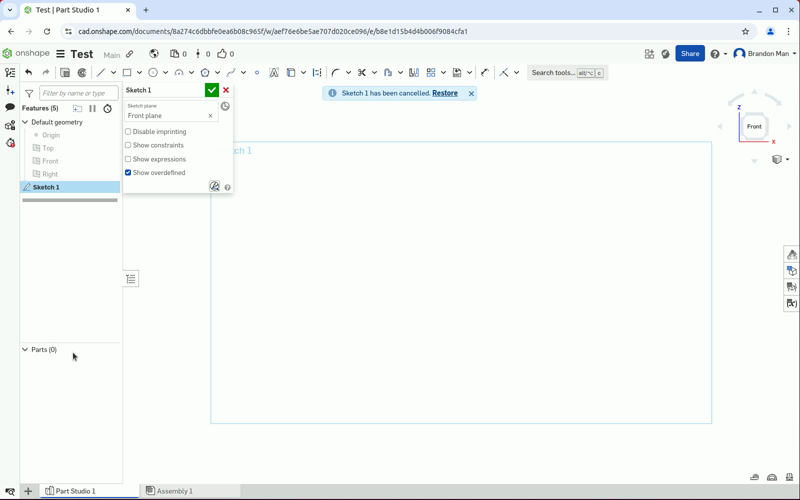
key(a)
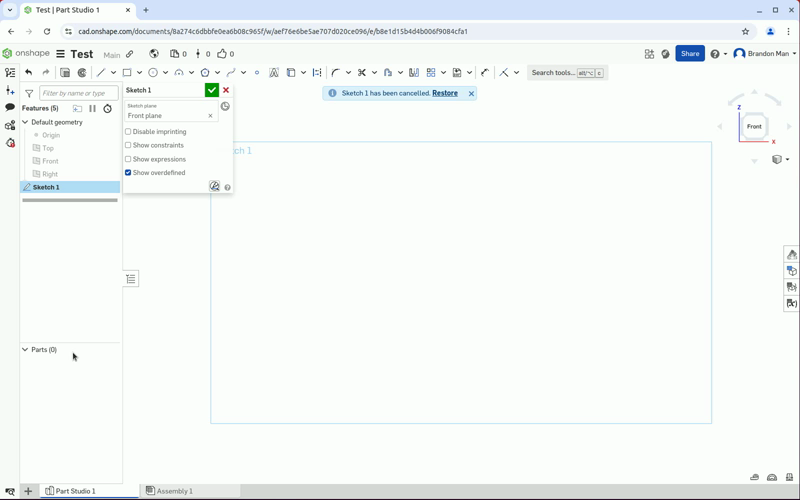
key_down(shift)
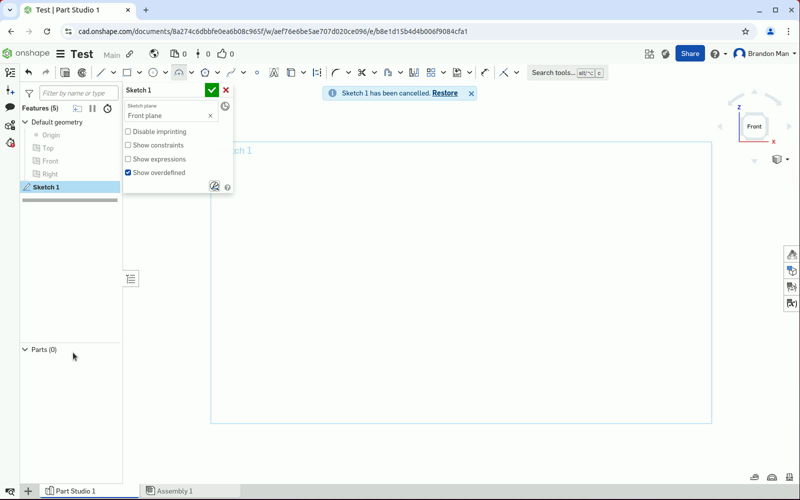
mouse_move(453, 388)
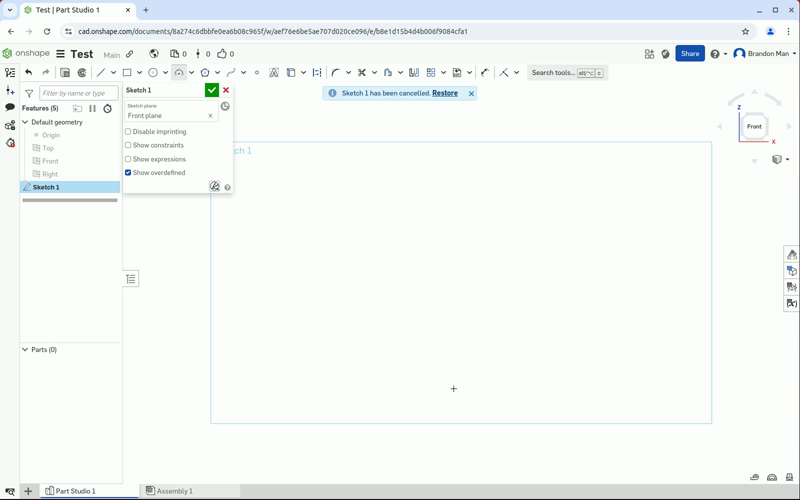
click(453, 388)
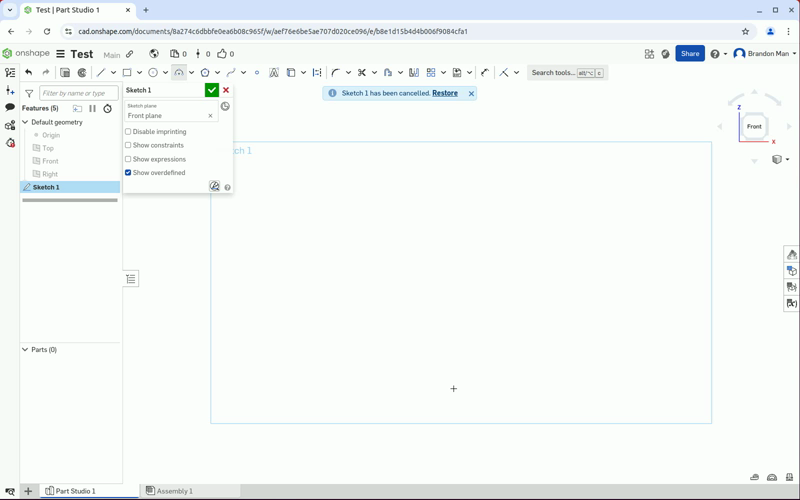
key_up(shift)
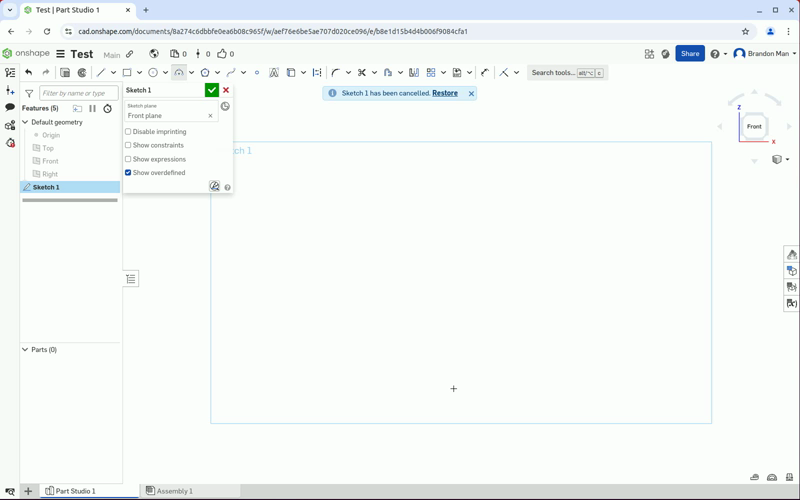
key_down(shift)
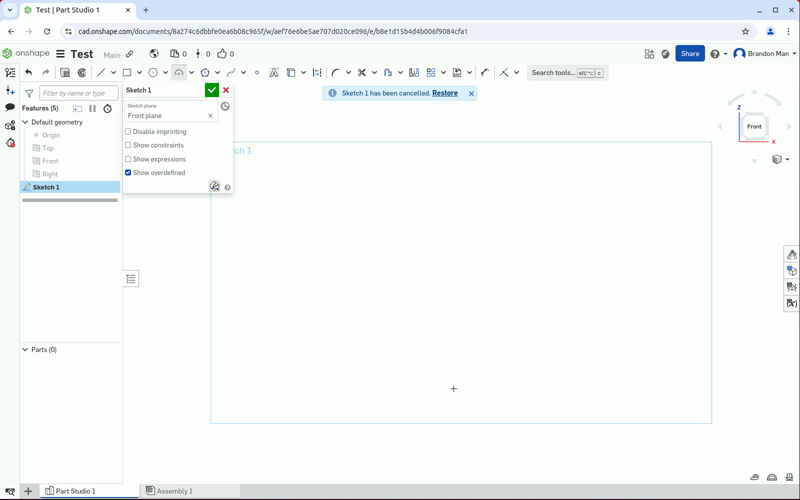
mouse_move(467, 388)
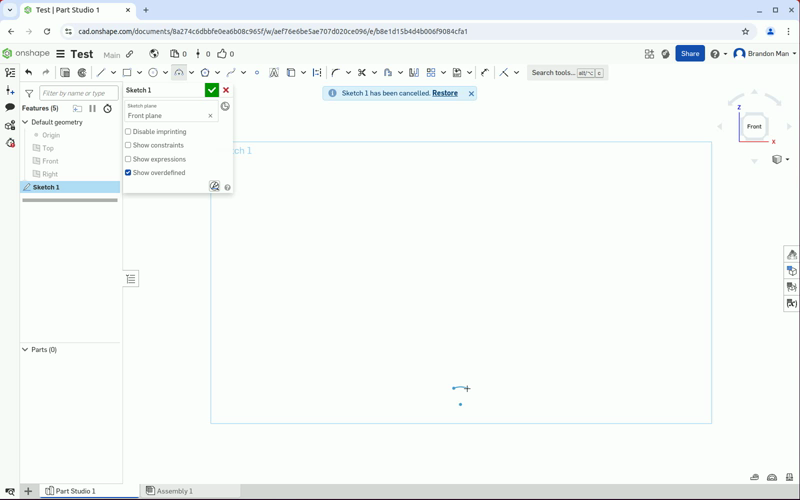
click(467, 388)
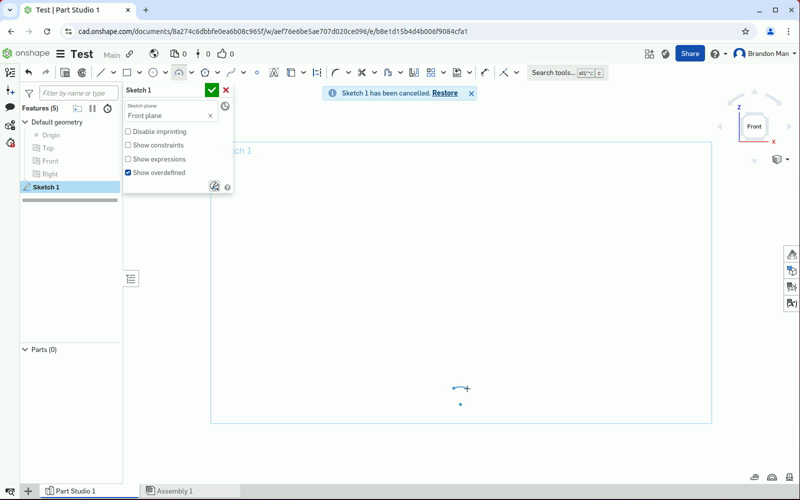
mouse_move(460, 395)
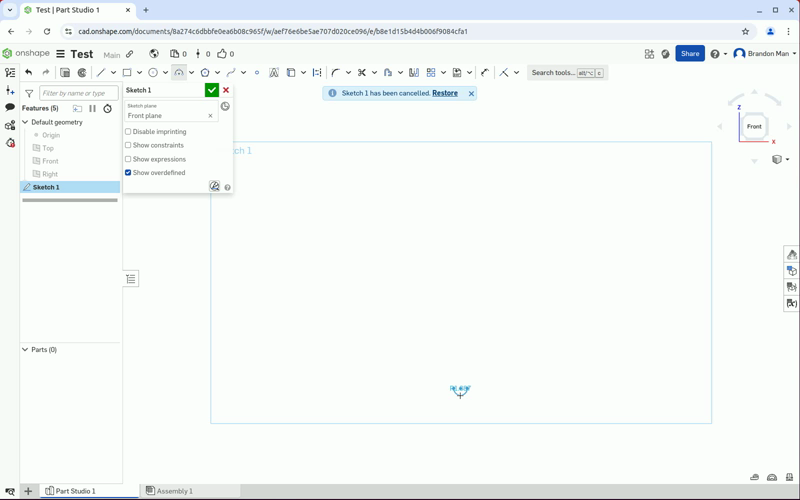
click(460, 395)
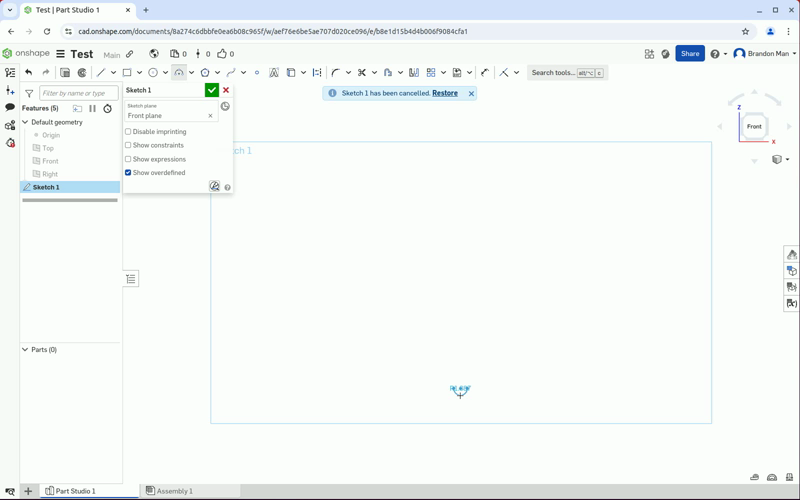
key_up(shift)
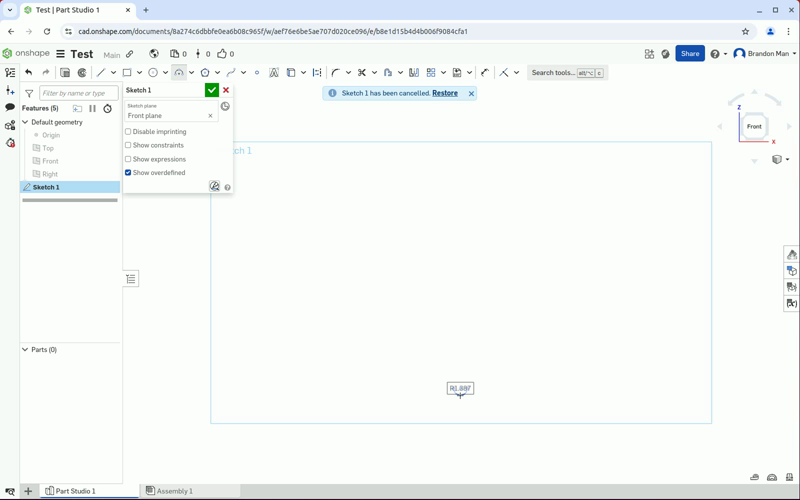
key(esc)
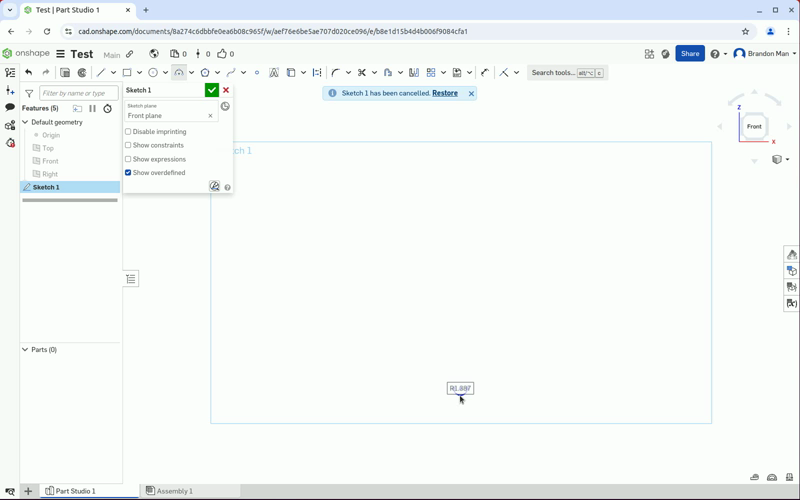
key(l)
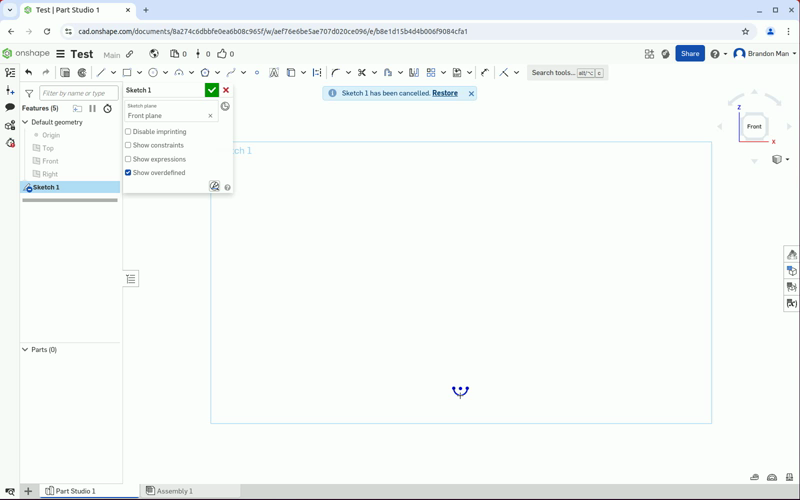
mouse_move(467, 388)
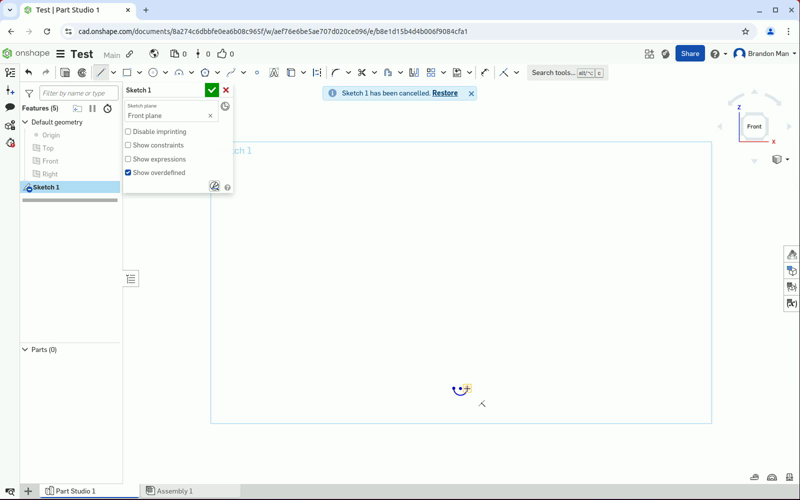
click(467, 388)
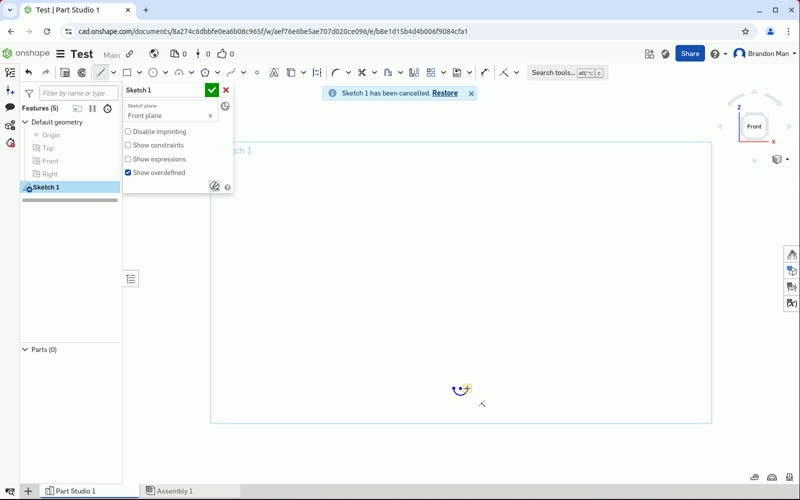
key_down(shift)
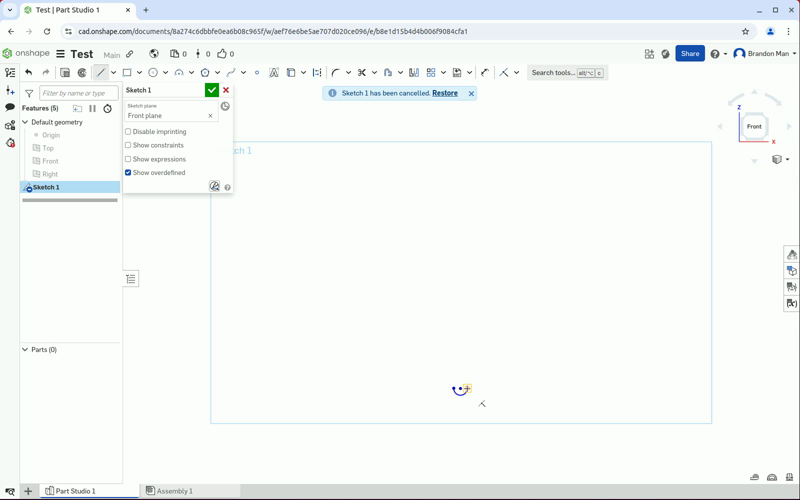
mouse_move(467, 178)
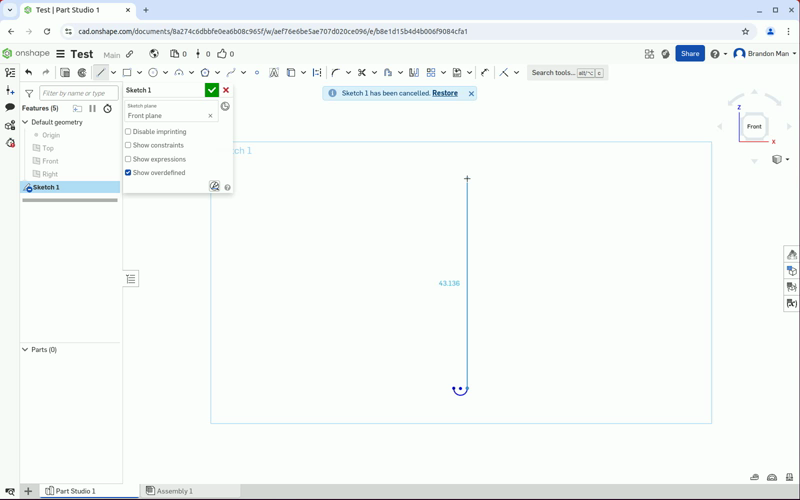
click(467, 178)
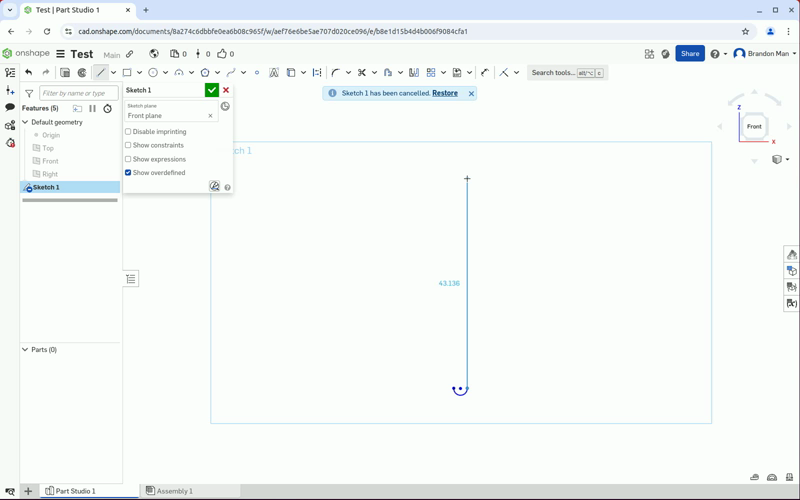
key_up(shift)
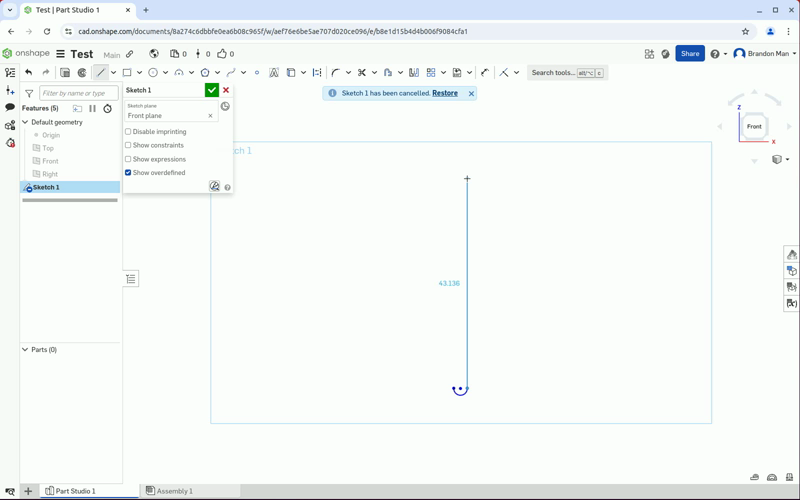
key(esc)
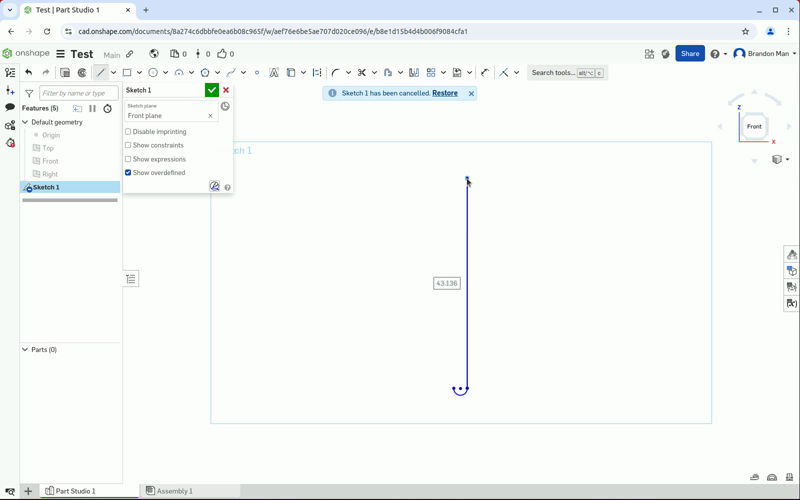
key(a)
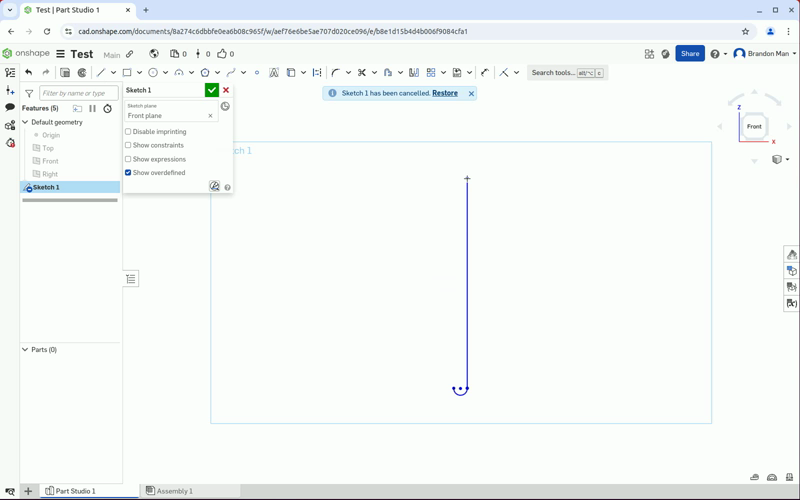
mouse_move(467, 178)
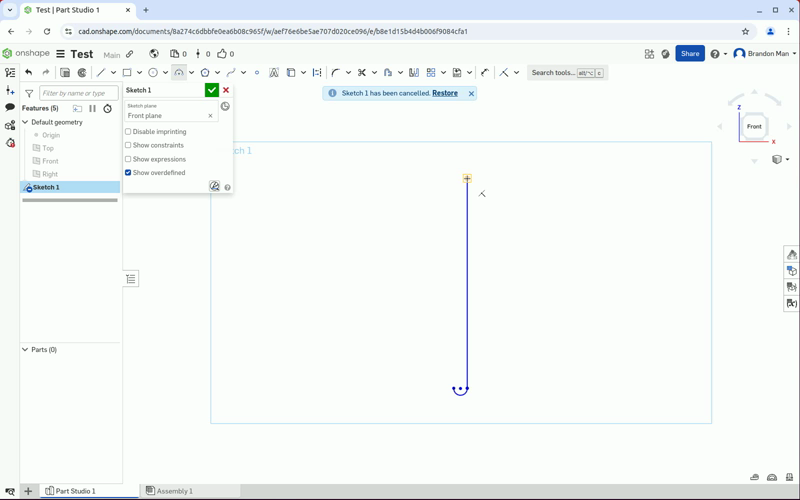
click(467, 178)
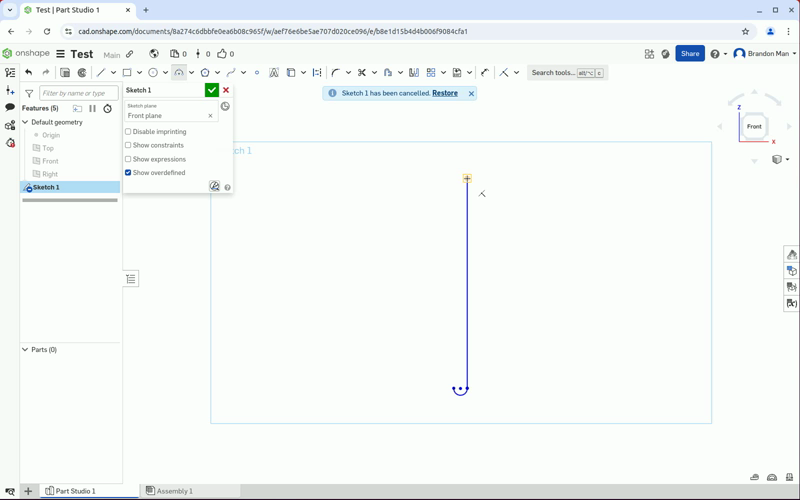
key_down(shift)
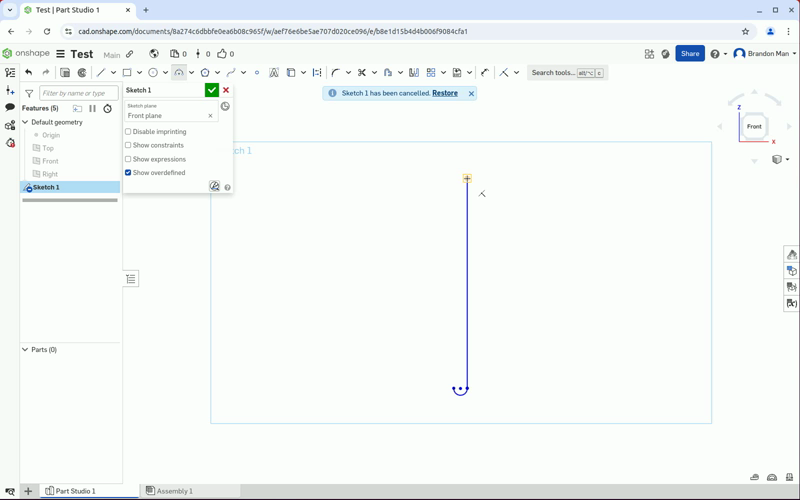
mouse_move(453, 178)
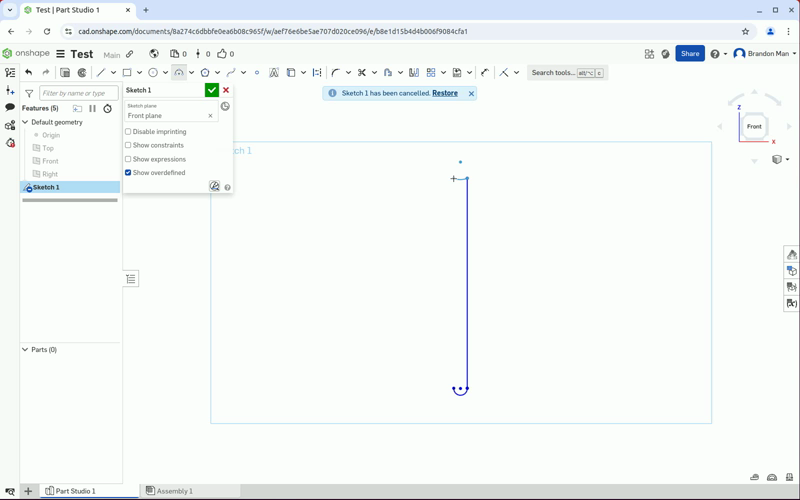
click(453, 178)
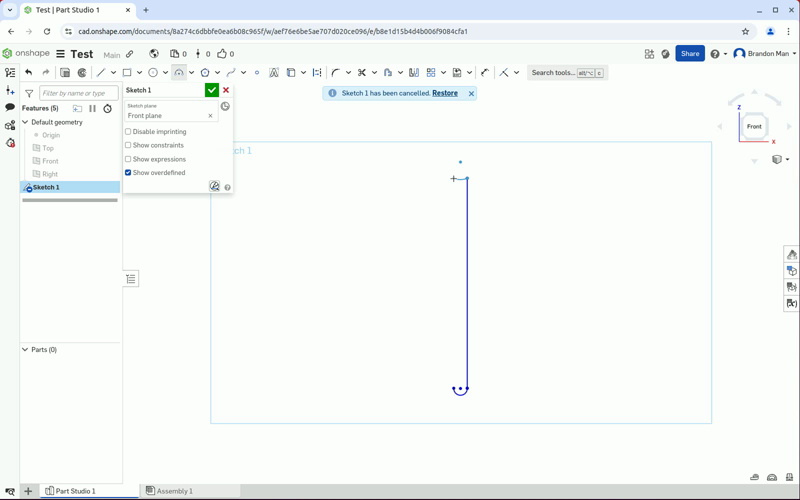
mouse_move(460, 171)
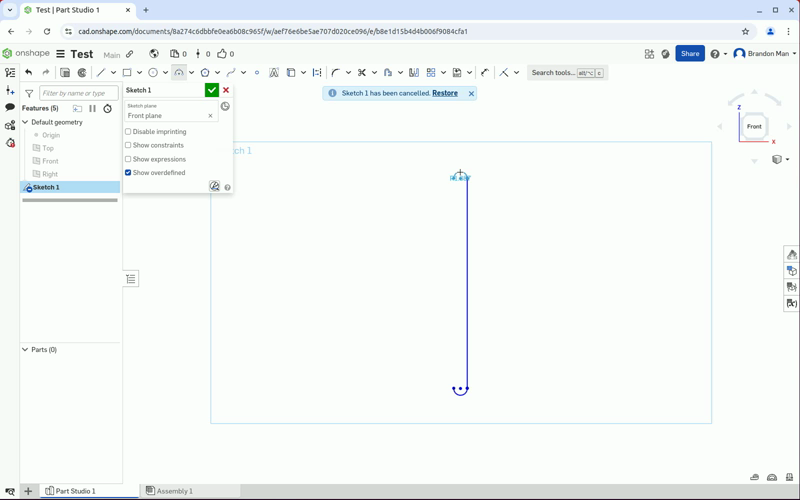
click(460, 171)
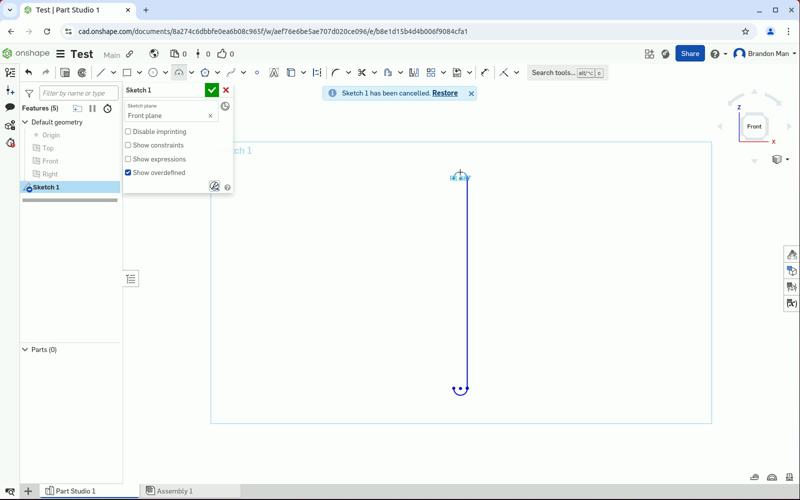
key_up(shift)
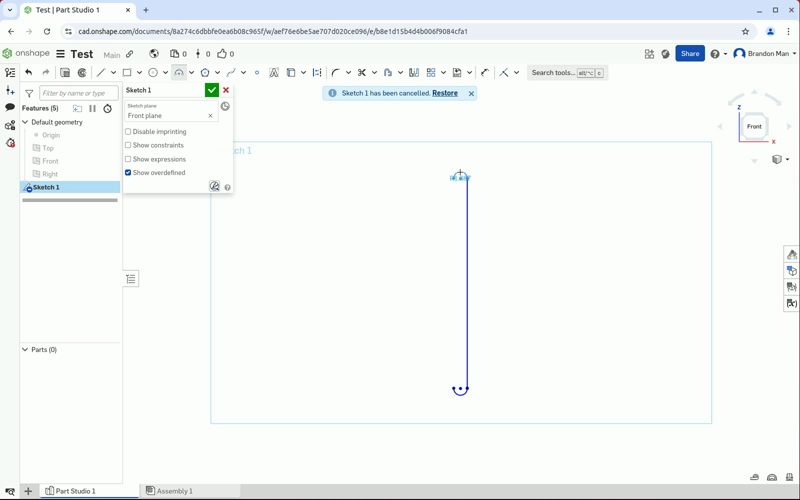
key(esc)
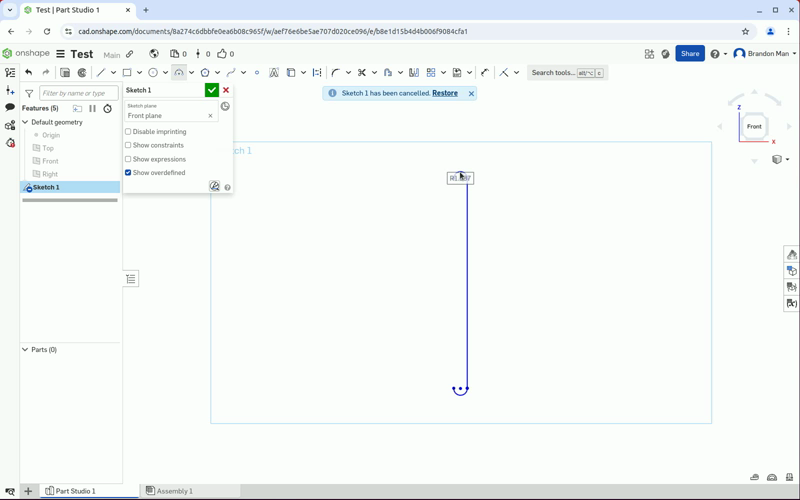
key(l)
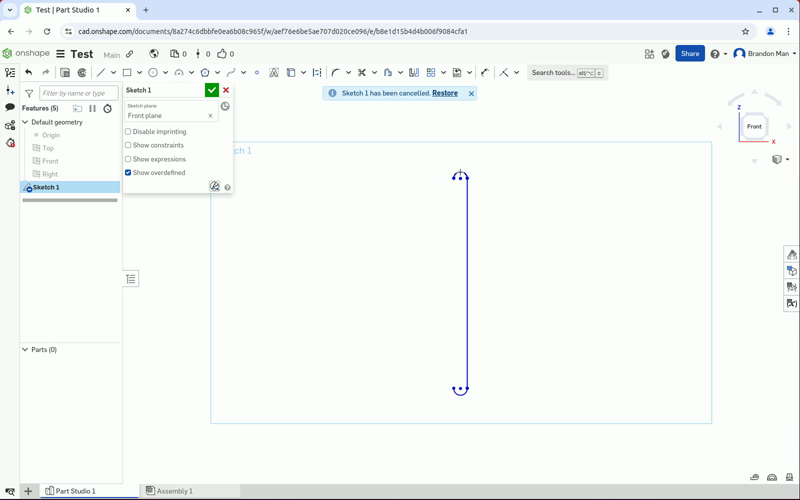
mouse_move(453, 178)
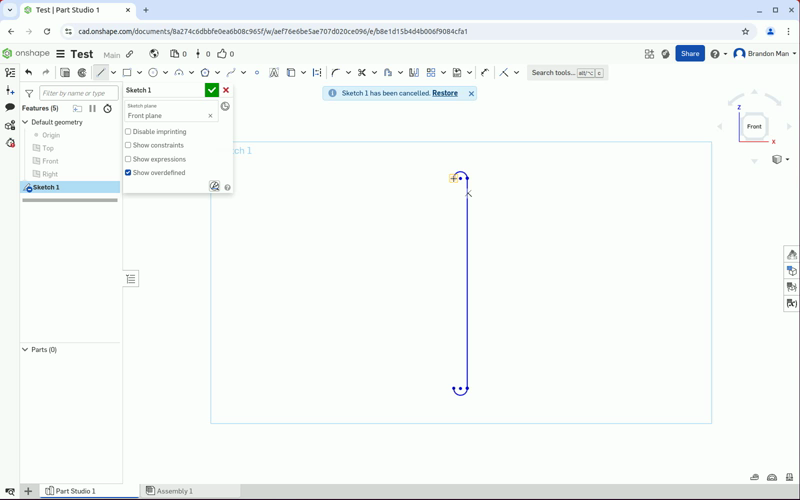
click(453, 178)
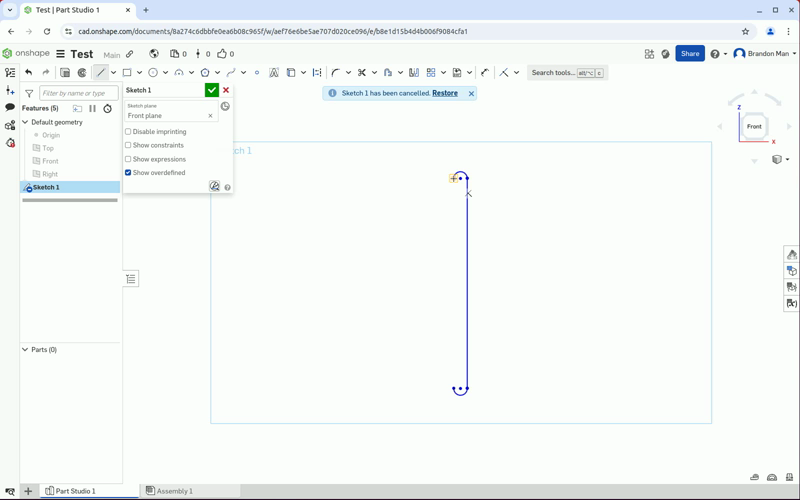
key_down(shift)
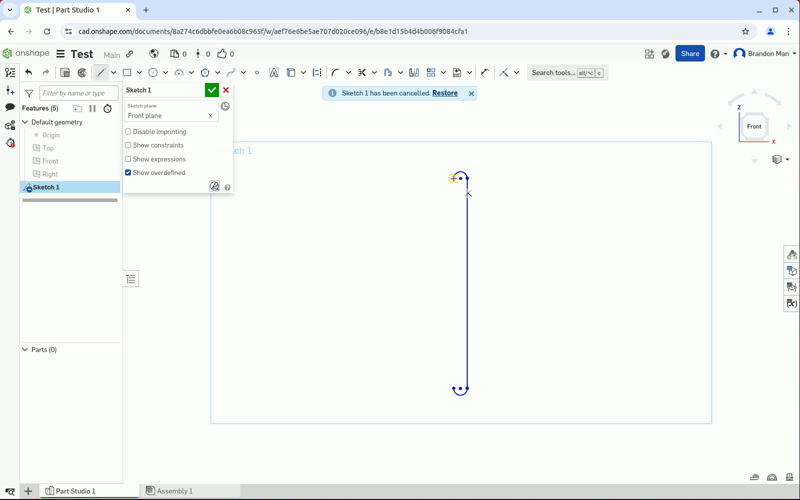
mouse_move(453, 388)
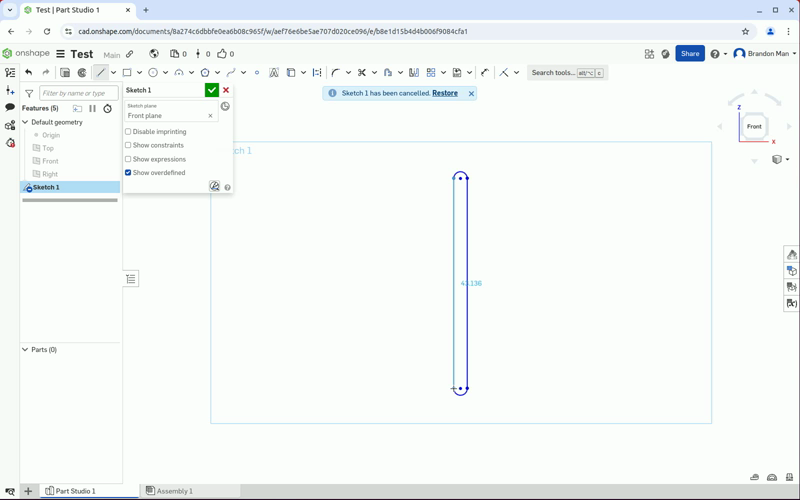
key_up(shift)
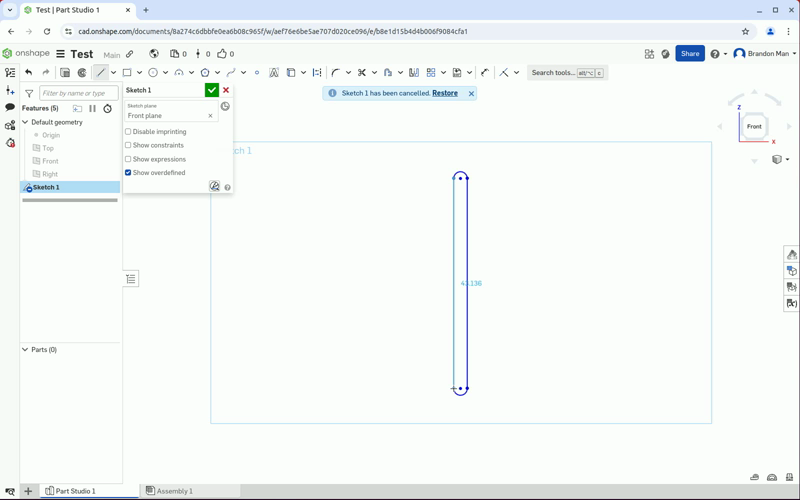
click(453, 388)
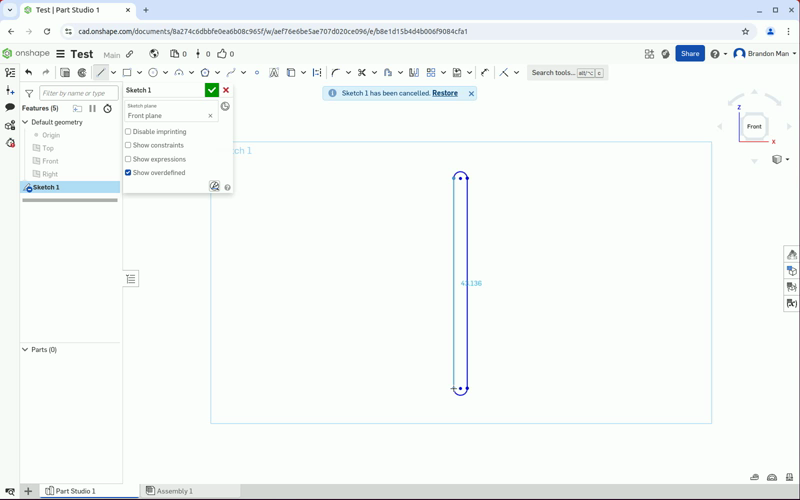
key(esc)
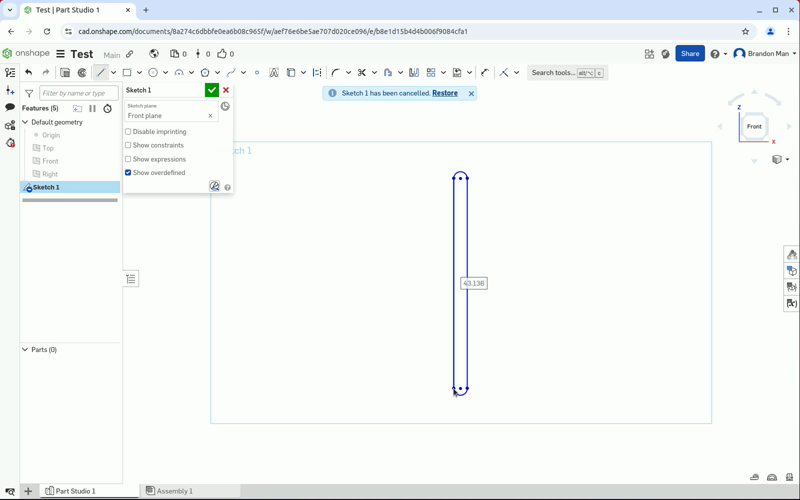
key(c)
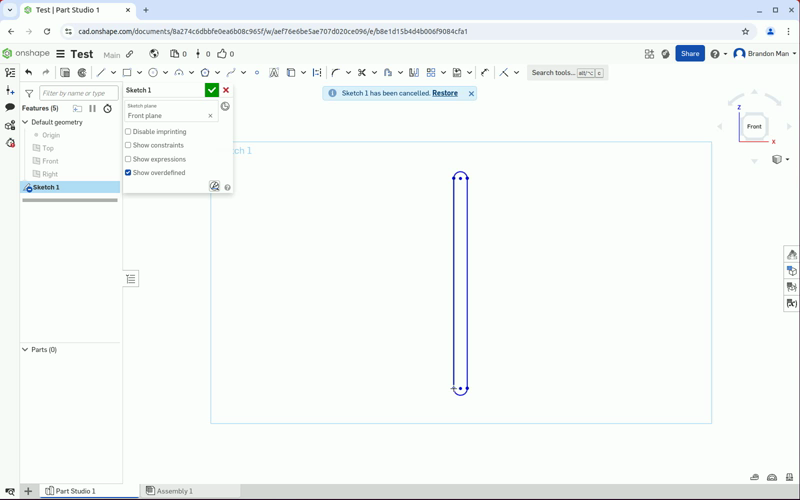
key_down(shift)
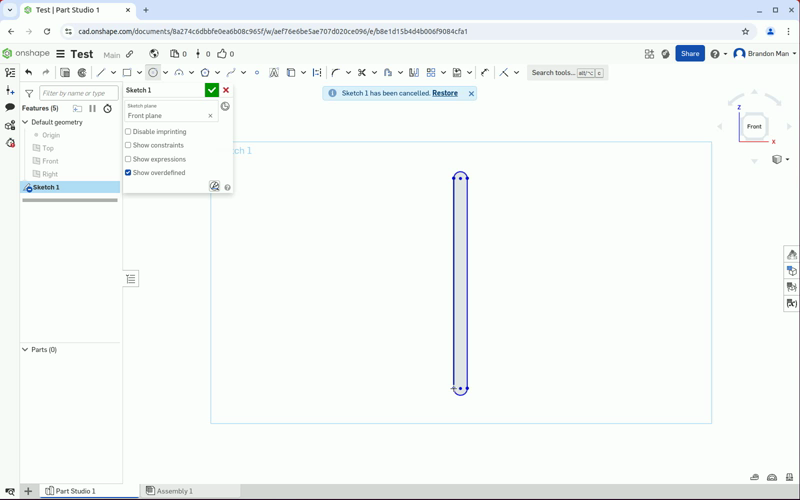
mouse_move(460, 388)
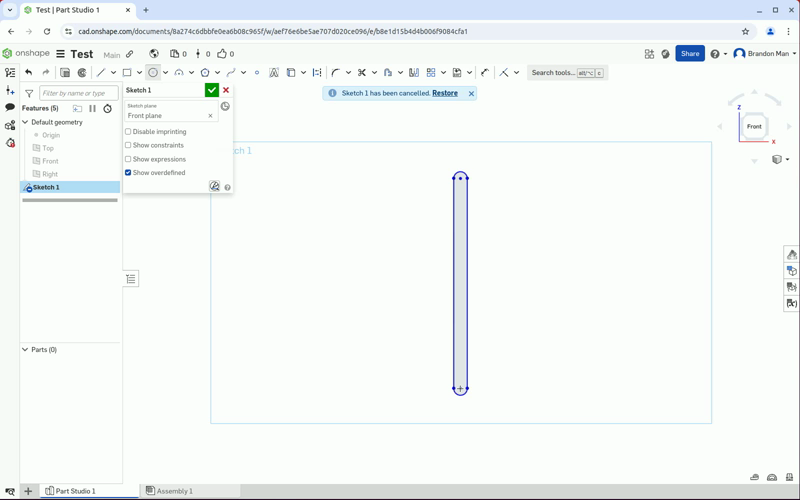
click(460, 388)
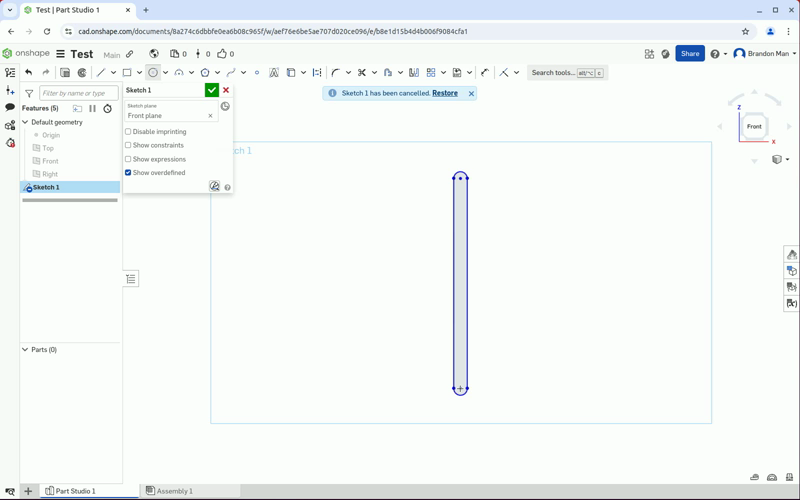
key_up(shift)
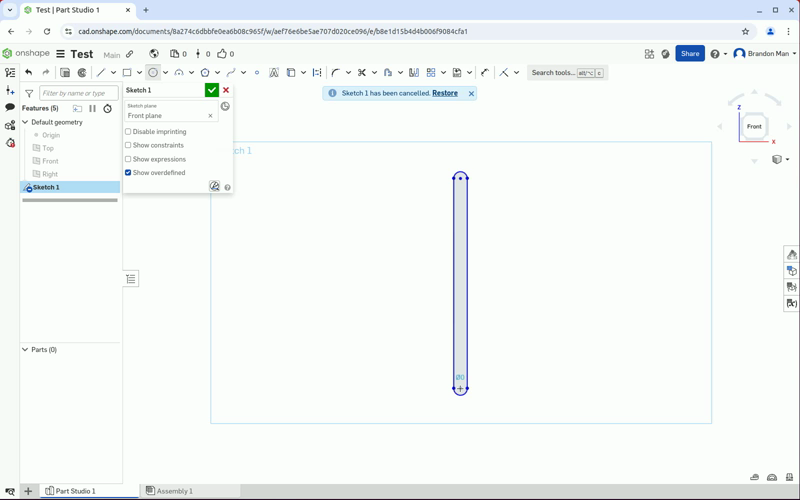
mouse_move(464, 388)
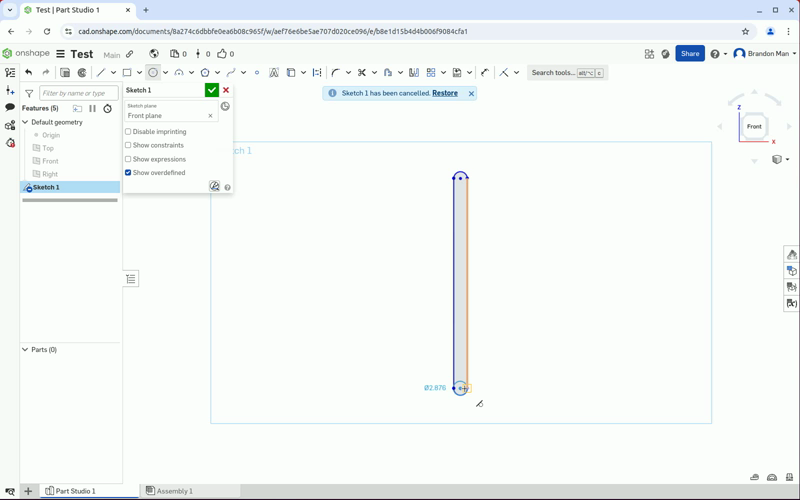
scroll(6)
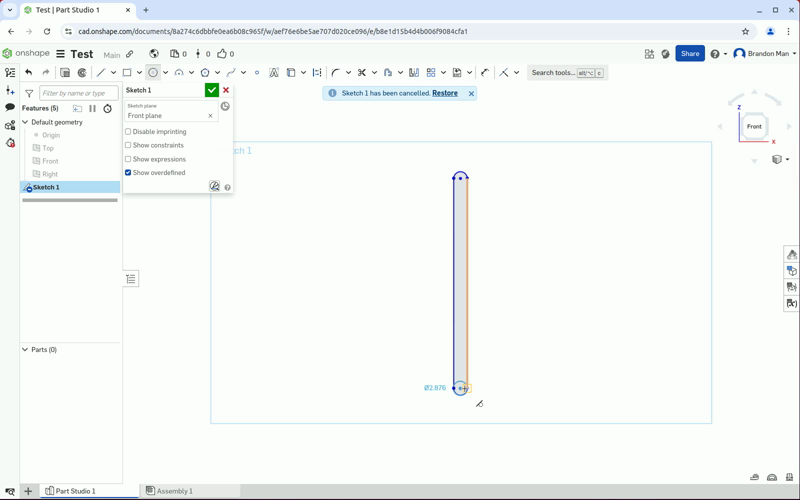
scroll(6)
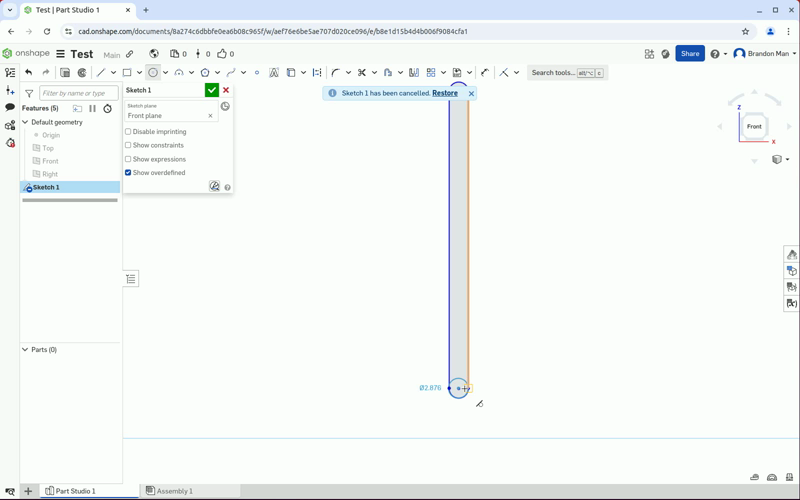
scroll(6)
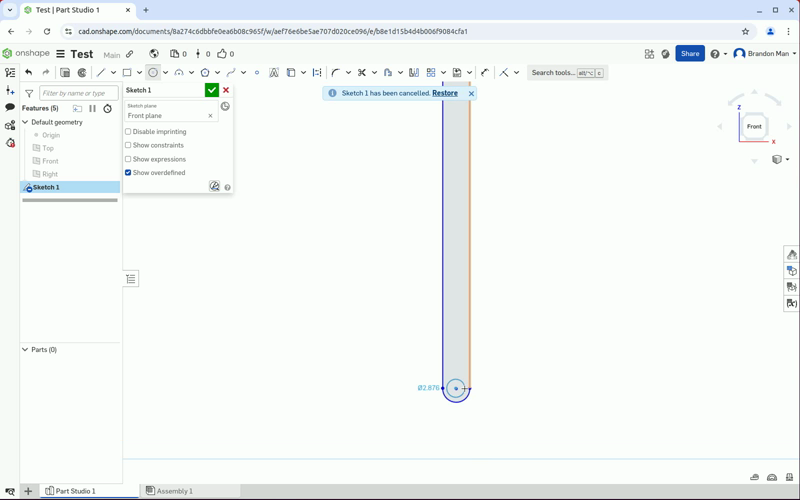
scroll(6)
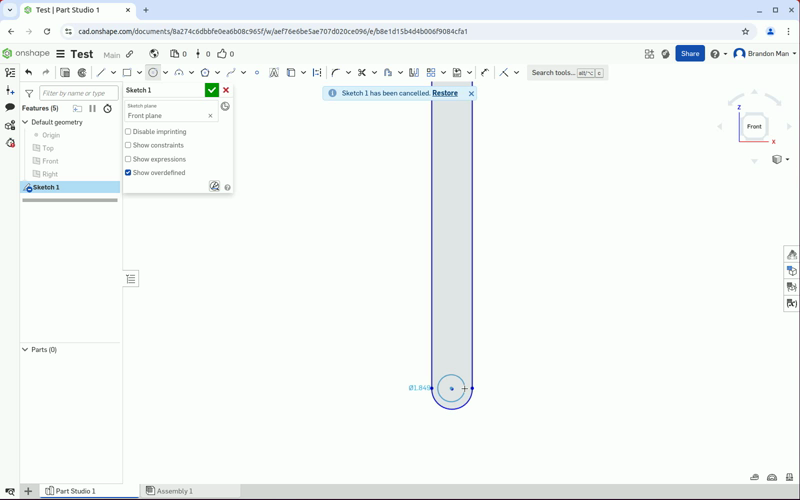
scroll(6)
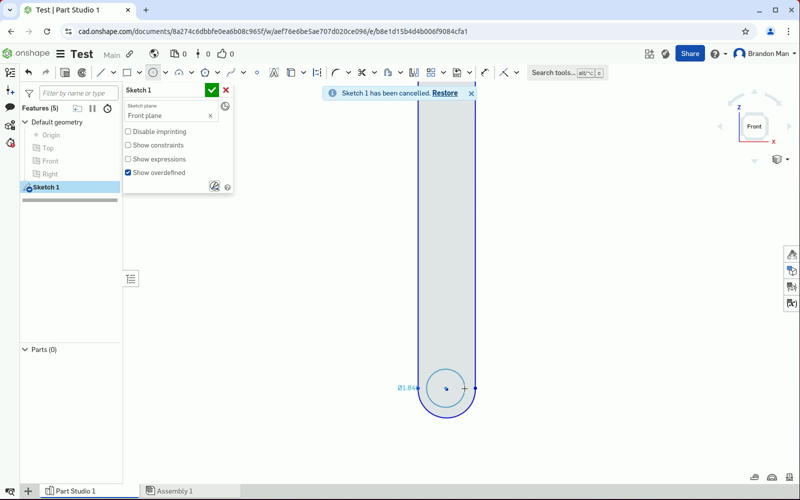
scroll(6)
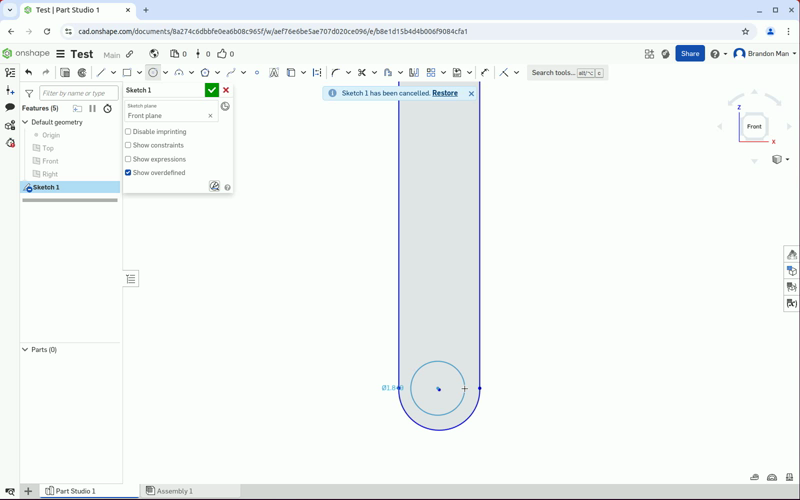
scroll(6)
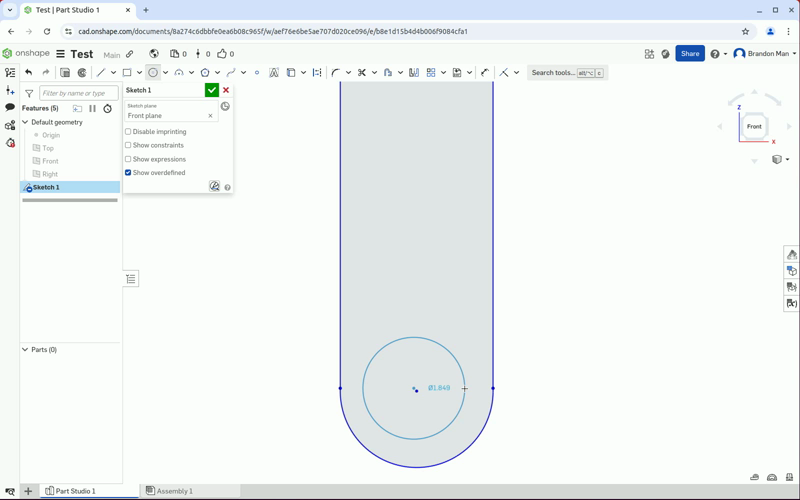
click(464, 388)
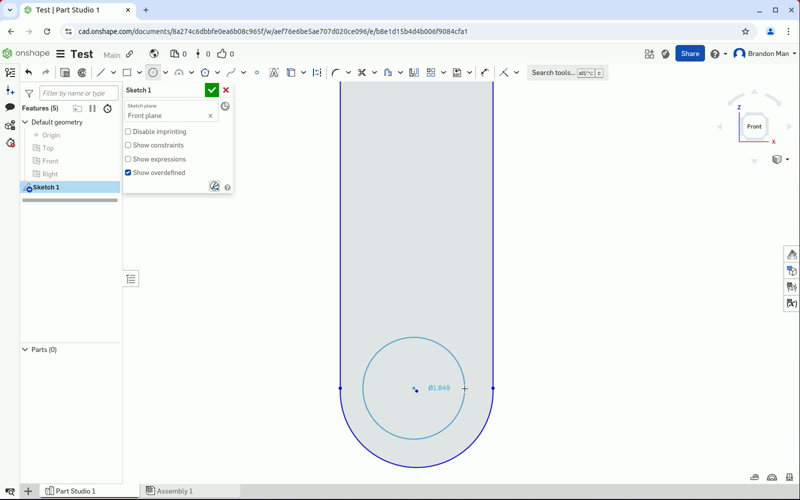
scroll(-6)
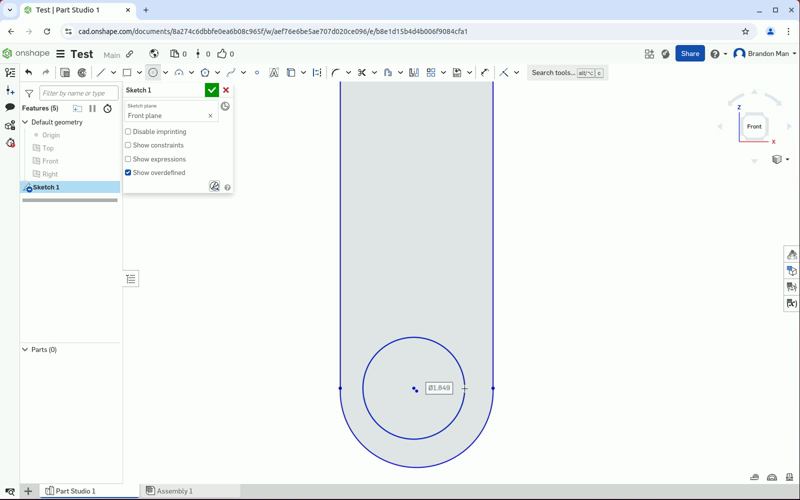
scroll(-6)
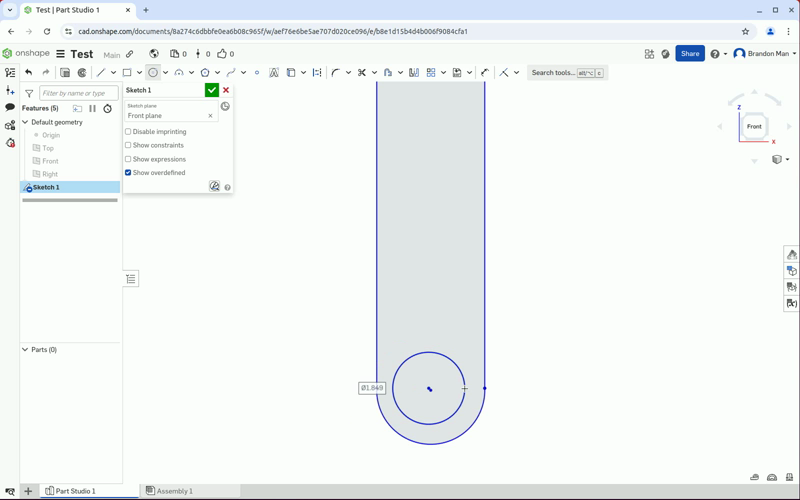
scroll(-6)
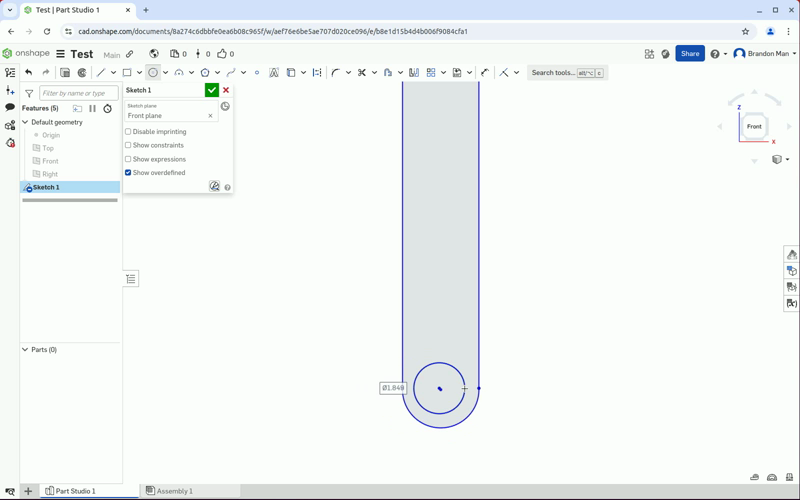
scroll(-6)
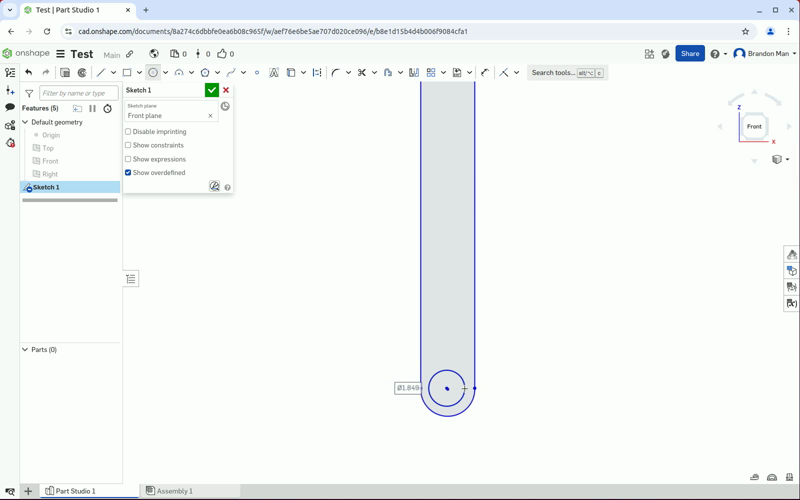
scroll(-6)
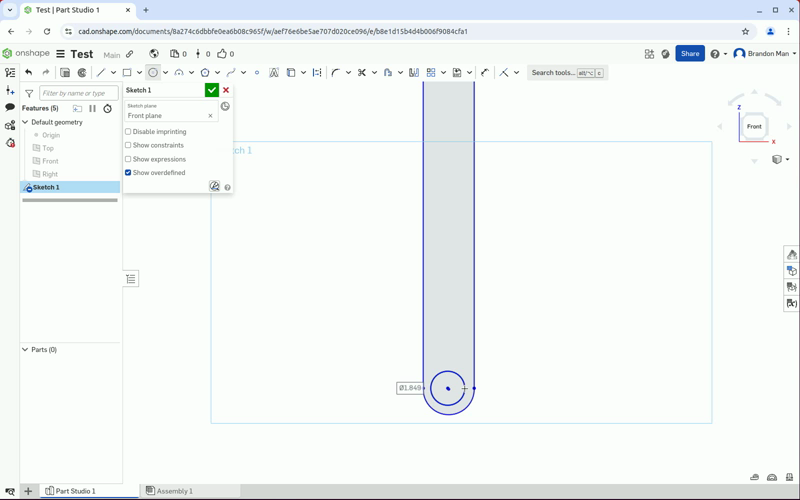
scroll(-6)
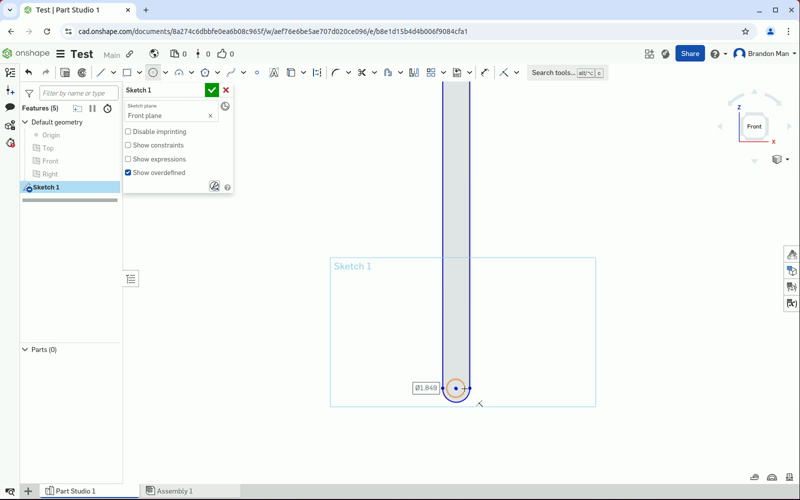
scroll(-6)
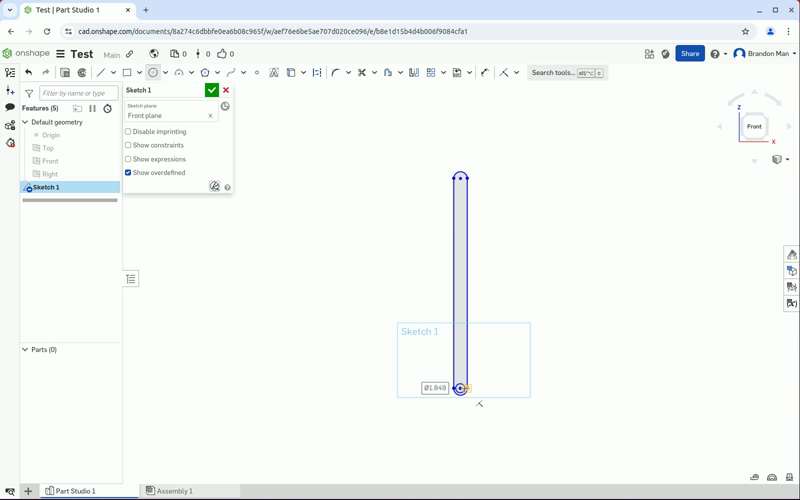
key(esc)
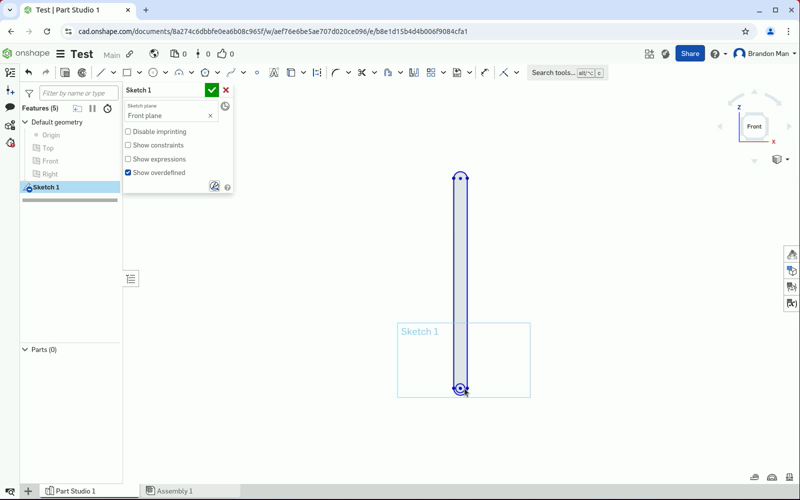
key(c)
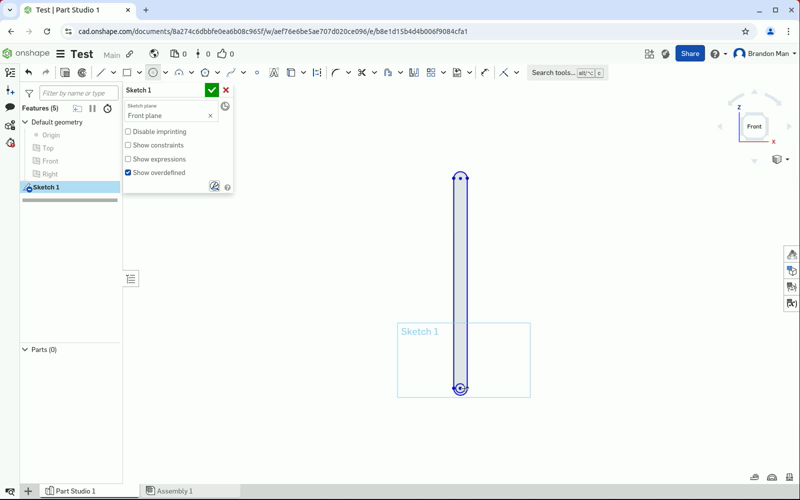
key_down(shift)
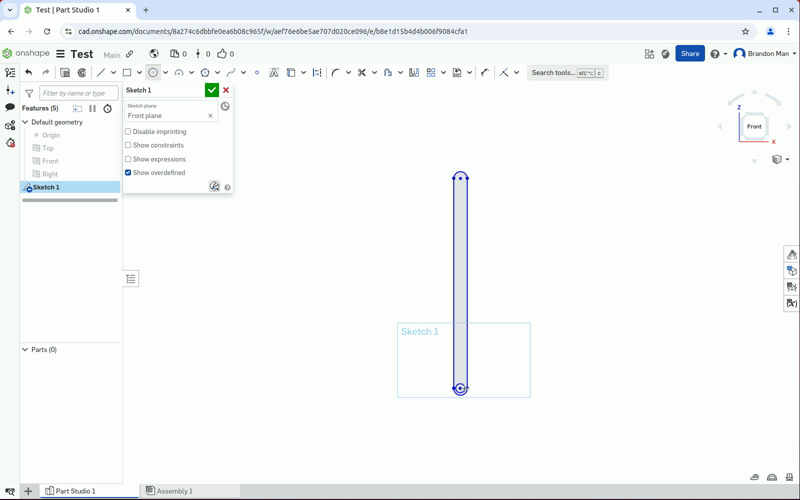
mouse_move(460, 178)
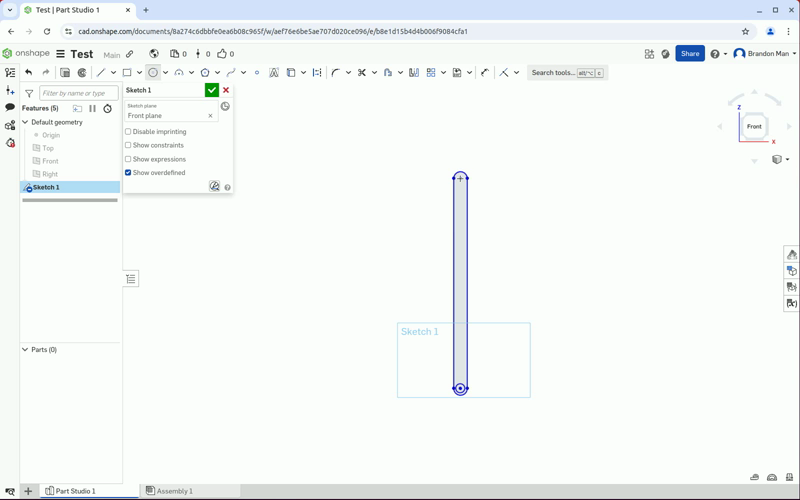
click(460, 178)
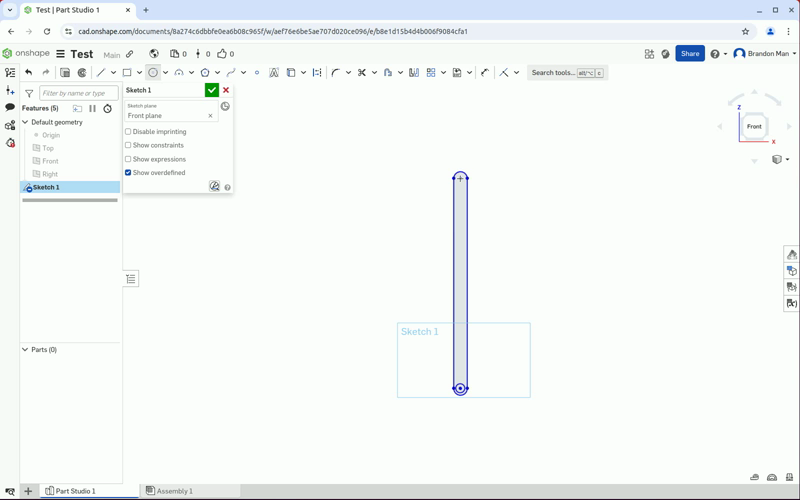
key_up(shift)
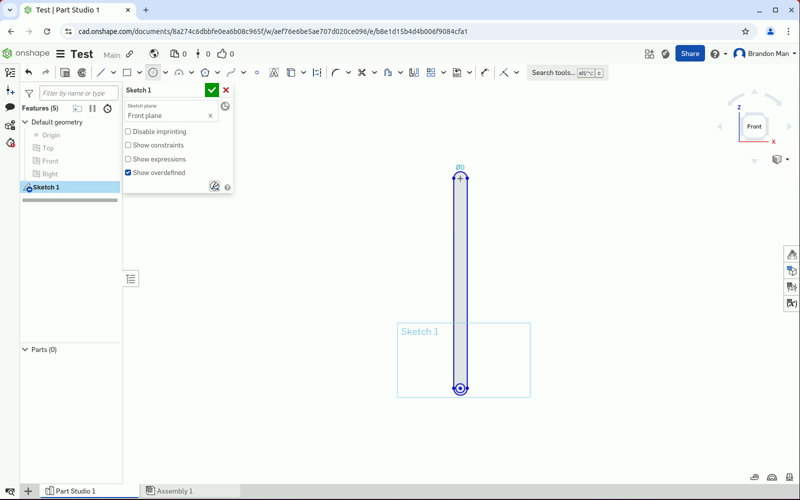
mouse_move(464, 178)
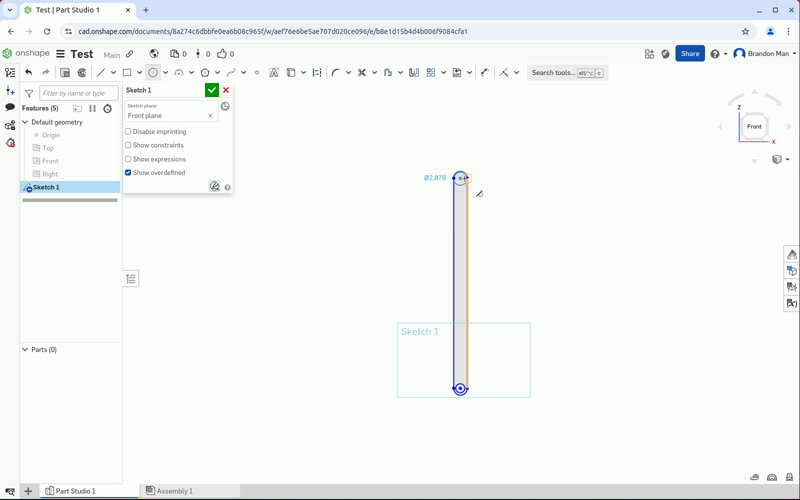
scroll(6)
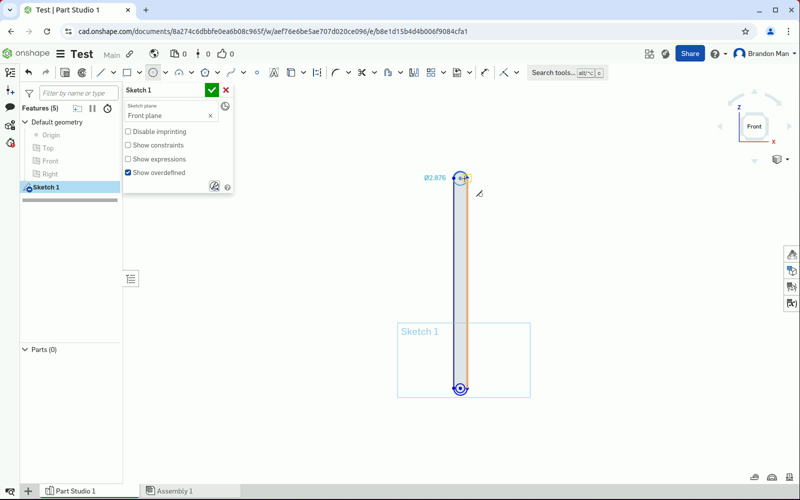
scroll(6)
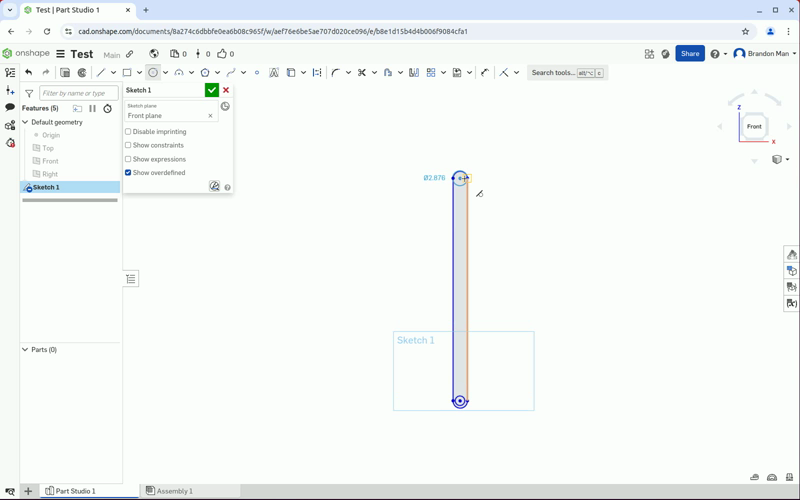
scroll(6)
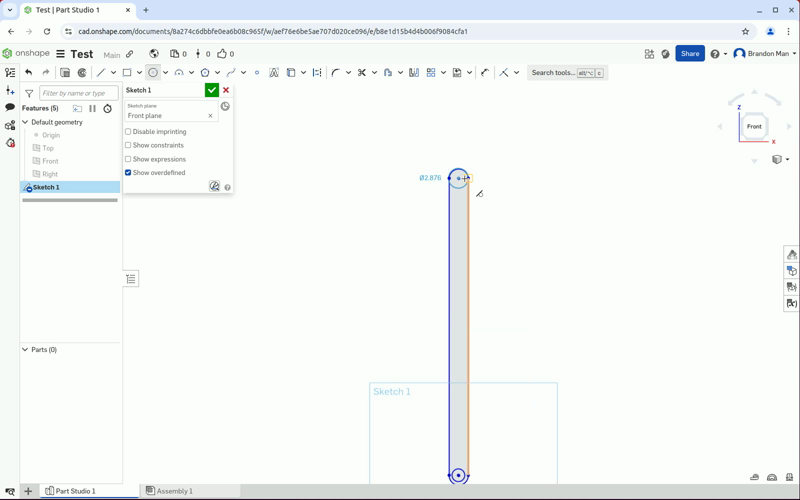
scroll(6)
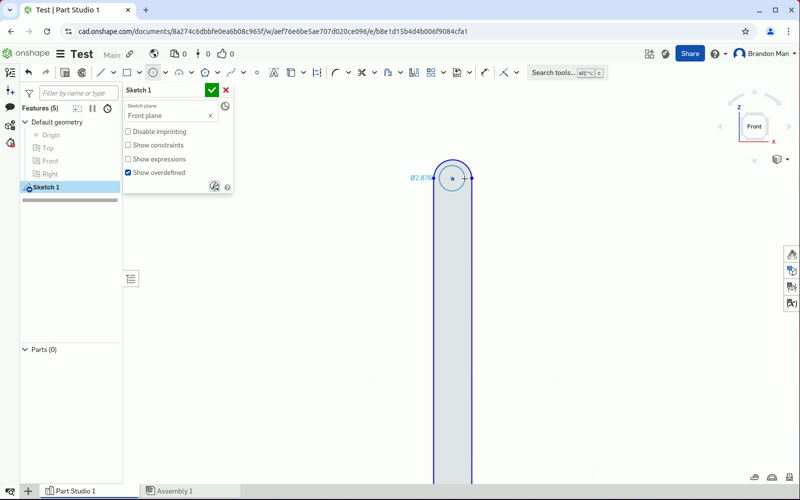
scroll(6)
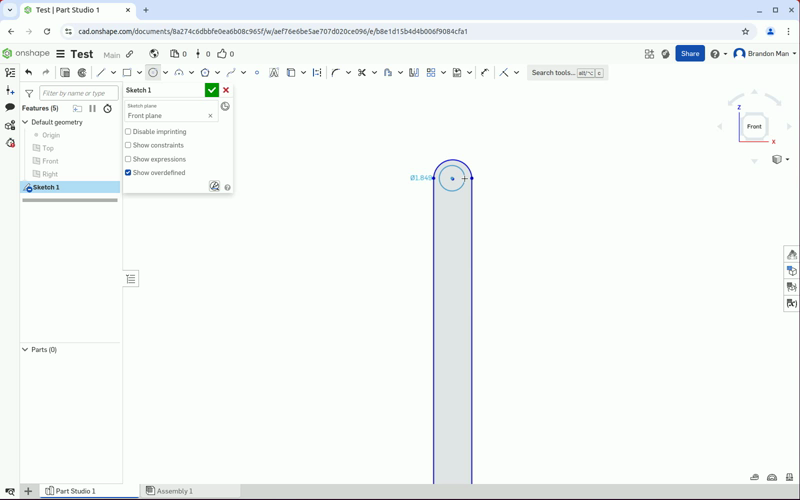
scroll(6)
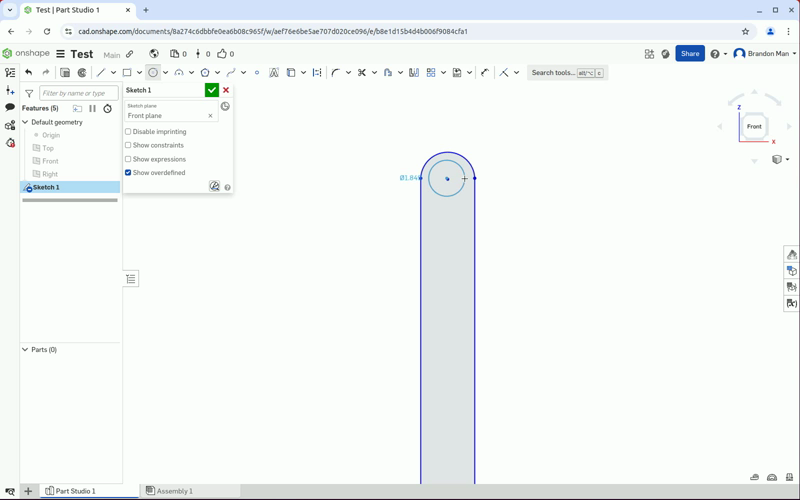
scroll(6)
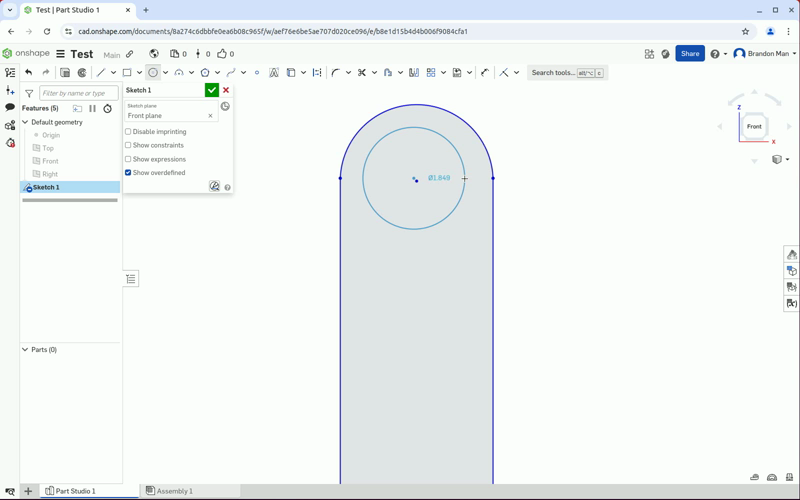
click(464, 178)
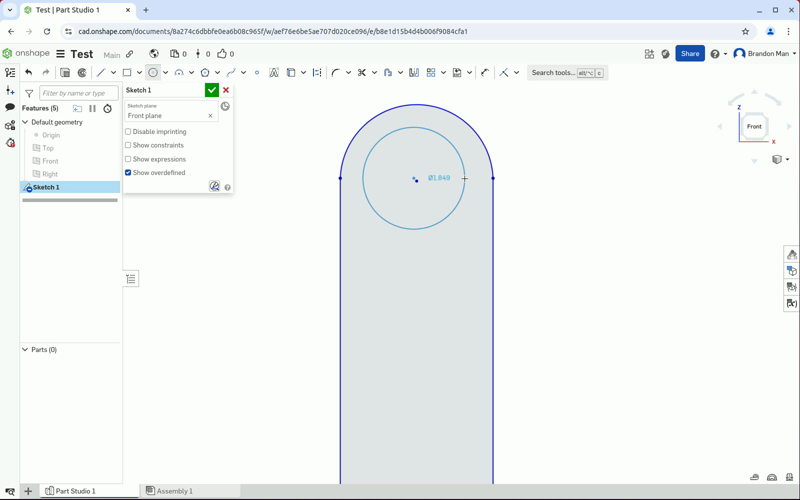
scroll(-6)
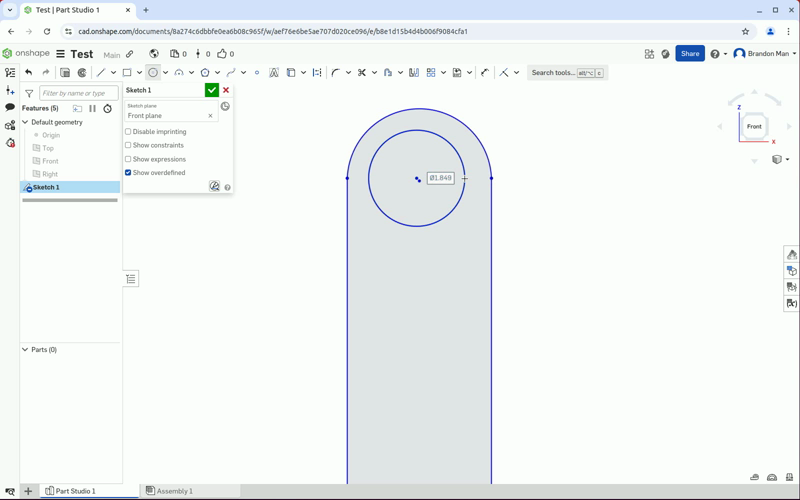
scroll(-6)
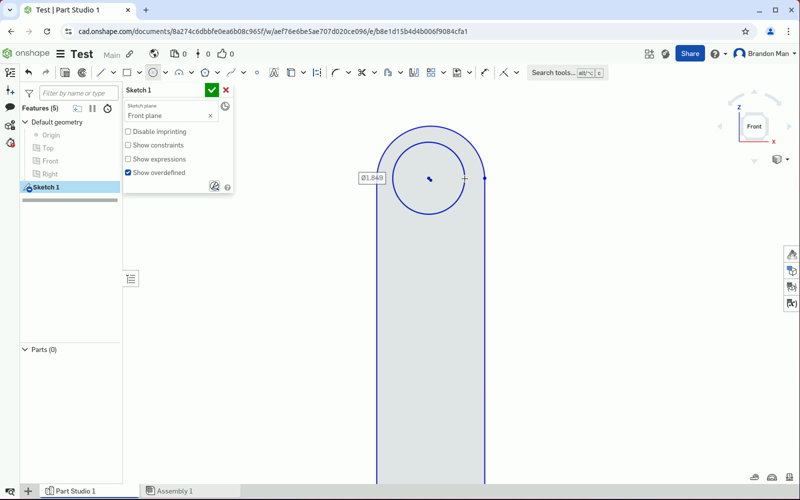
scroll(-6)
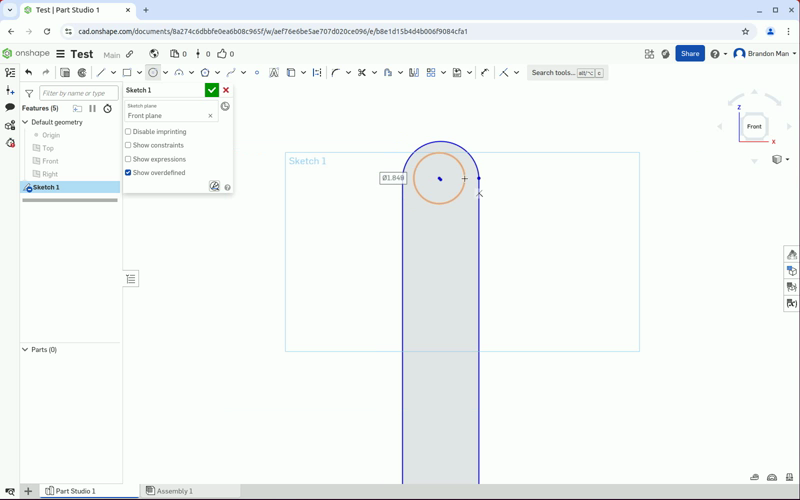
scroll(-6)
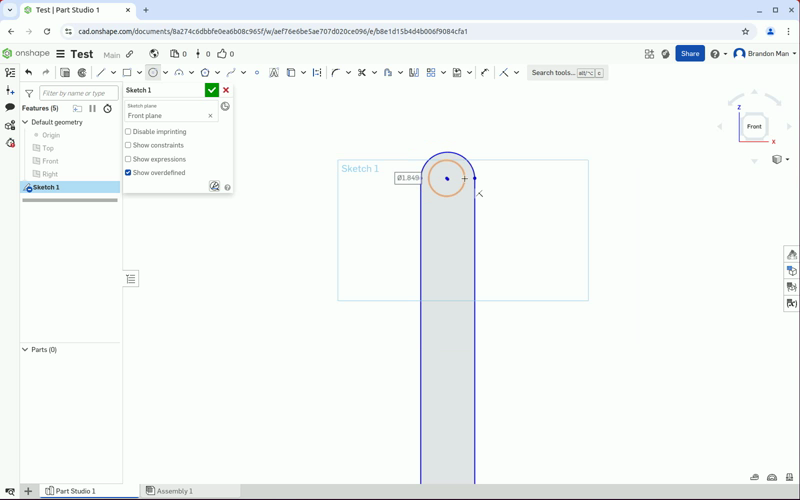
scroll(-6)
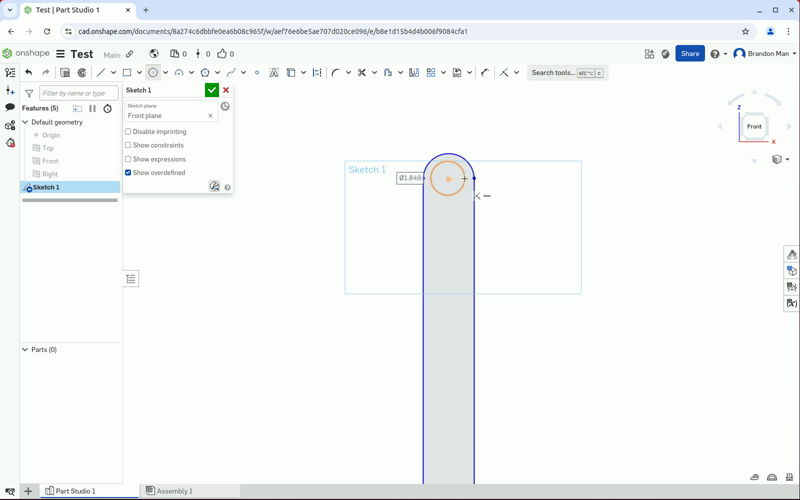
scroll(-6)
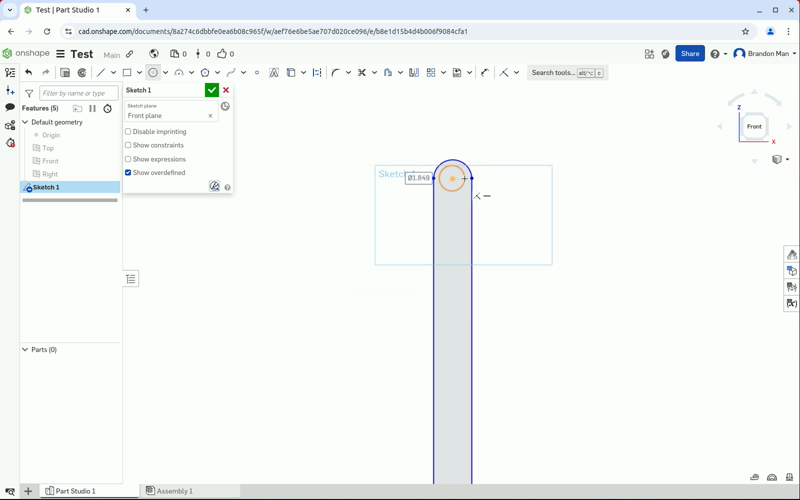
scroll(-6)
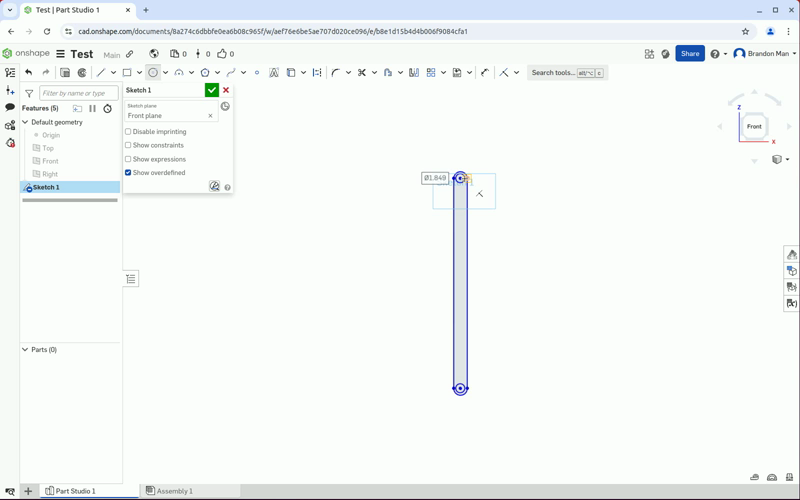
key(esc)
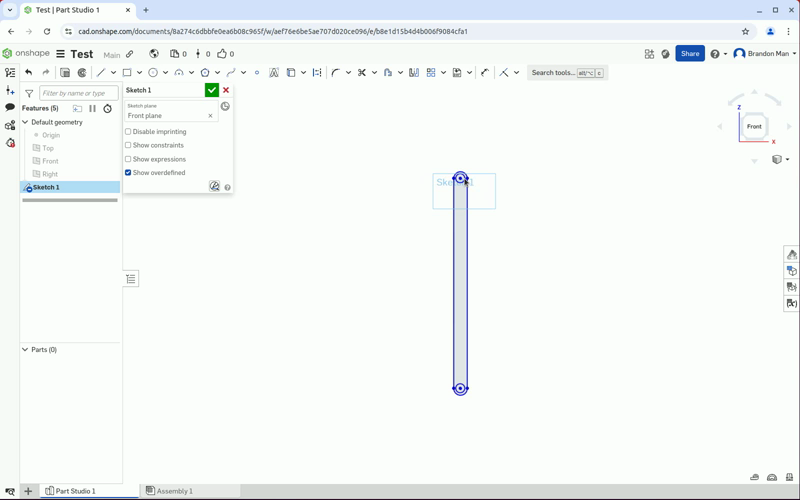
mouse_move(459, 311)
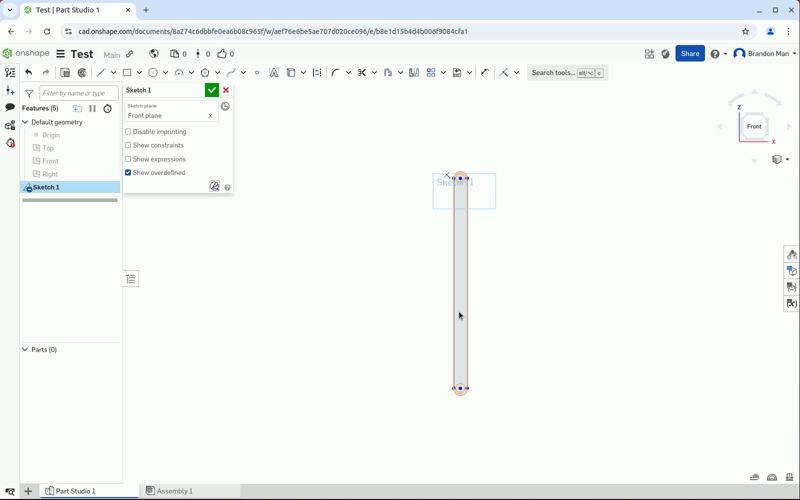
click(459, 311)
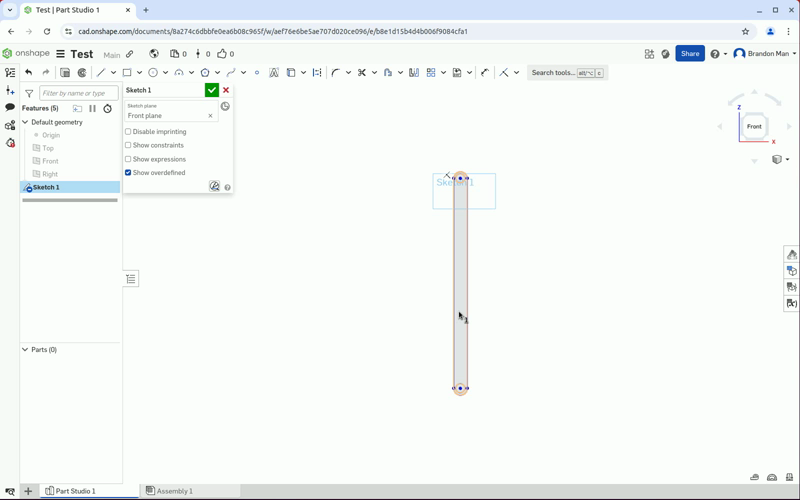
mouse_move(73, 352)
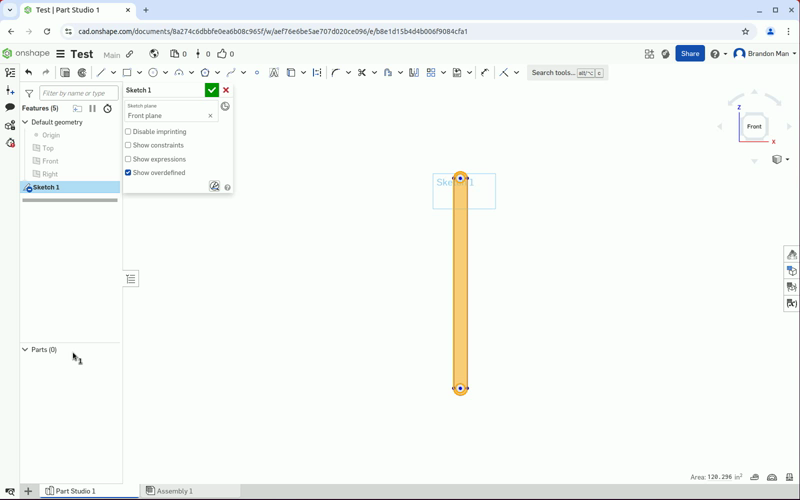
key(shift+y)
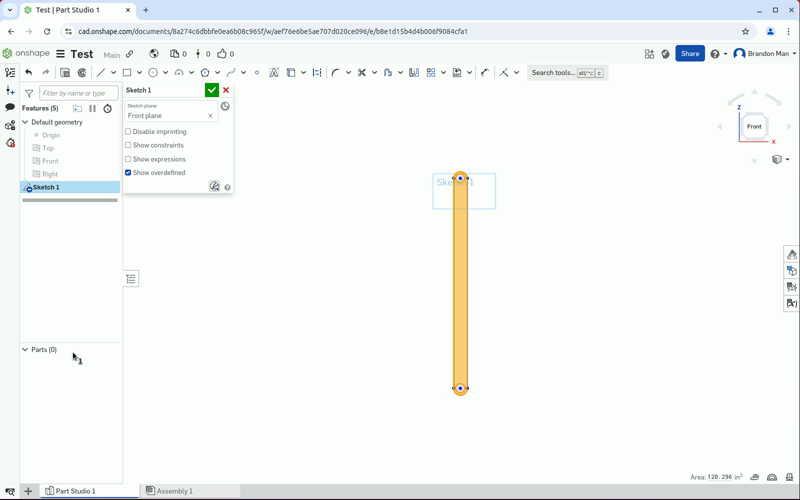
key(shift+e)
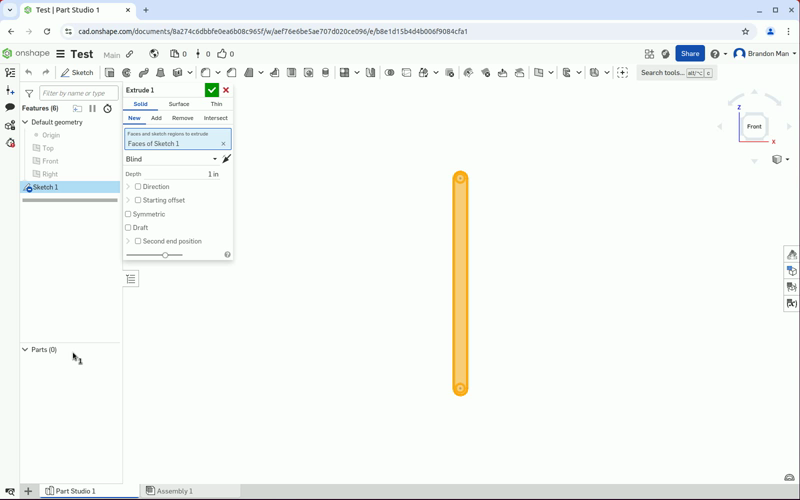
mouse_move(143, 106)
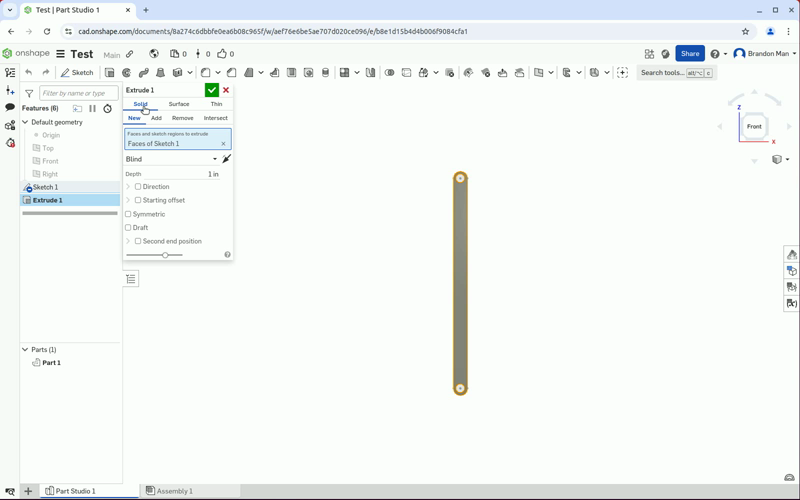
click(143, 106)
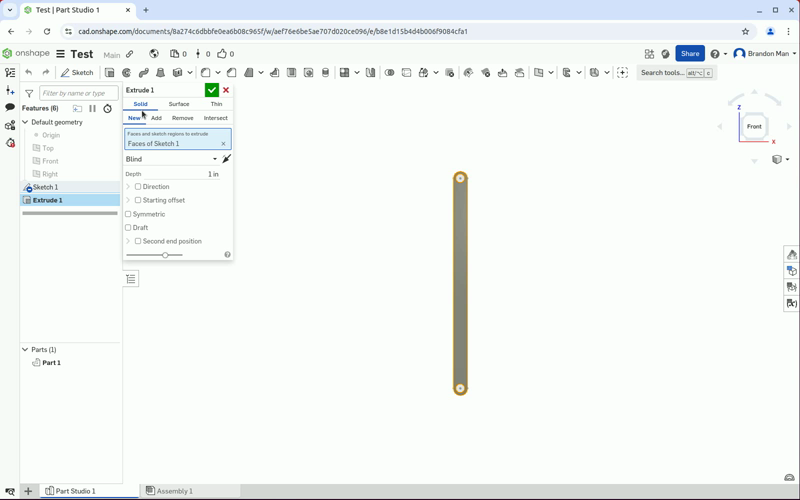
mouse_move(137, 120)
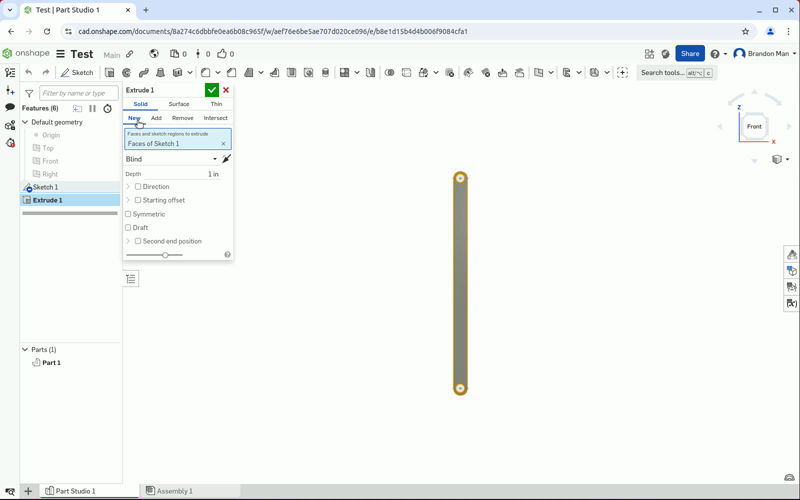
click(137, 120)
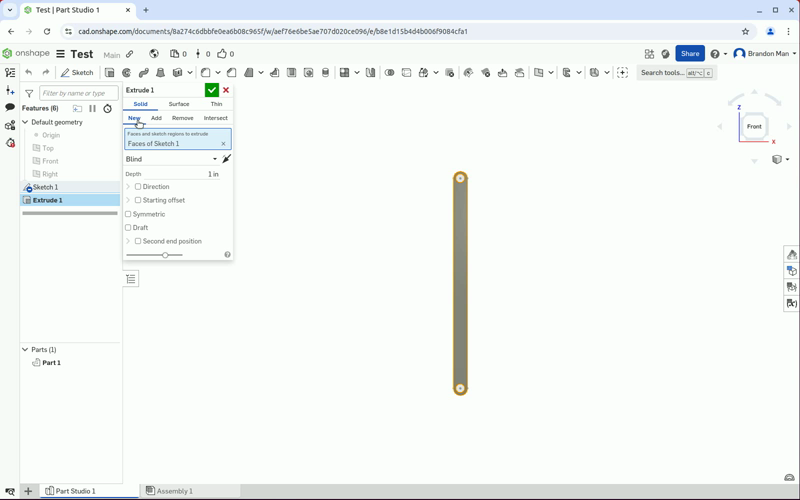
key(tab, 4)
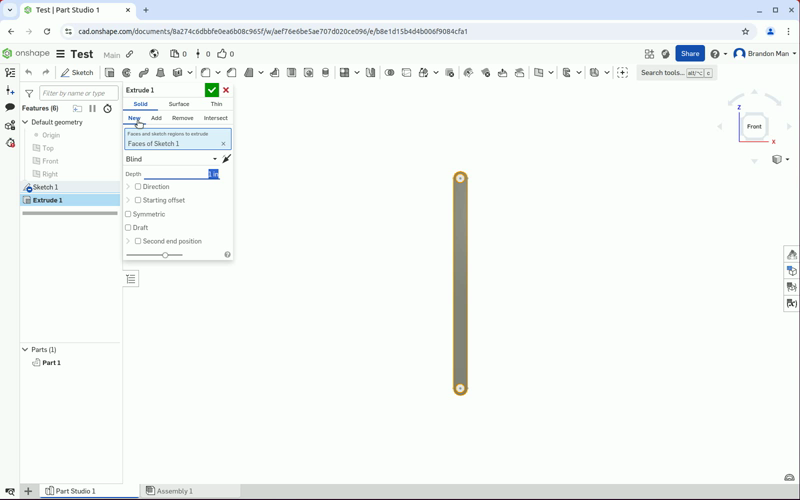
text(1.685)
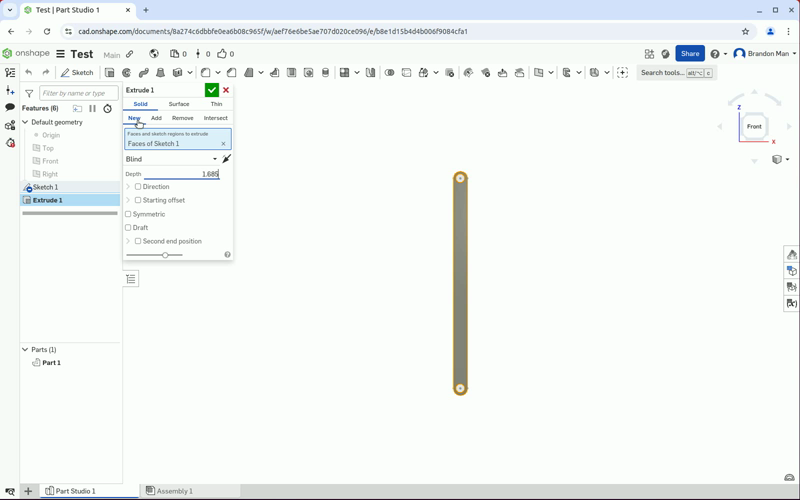
key(enter)
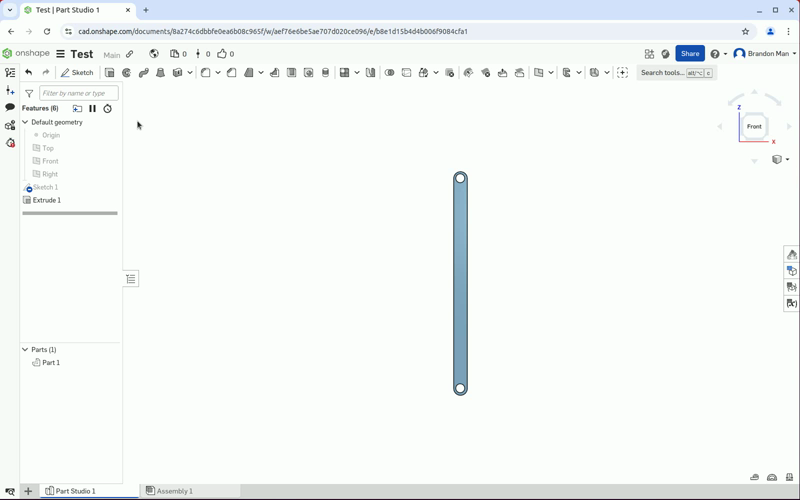
key(shift+h)
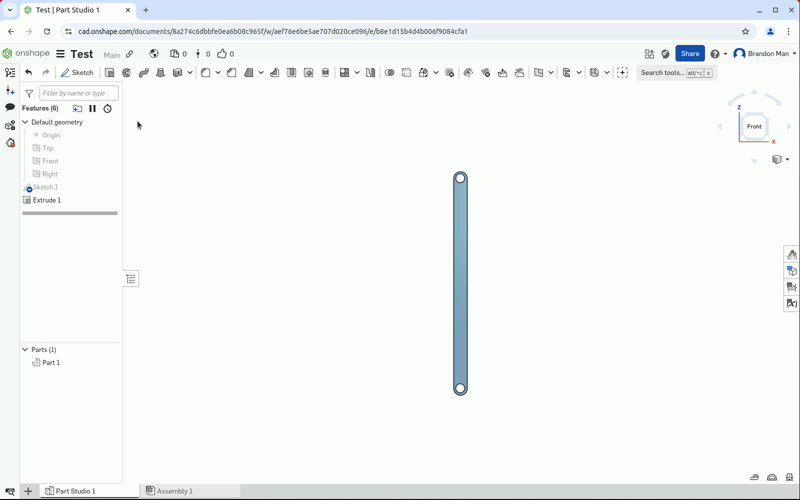
key(shift+h)
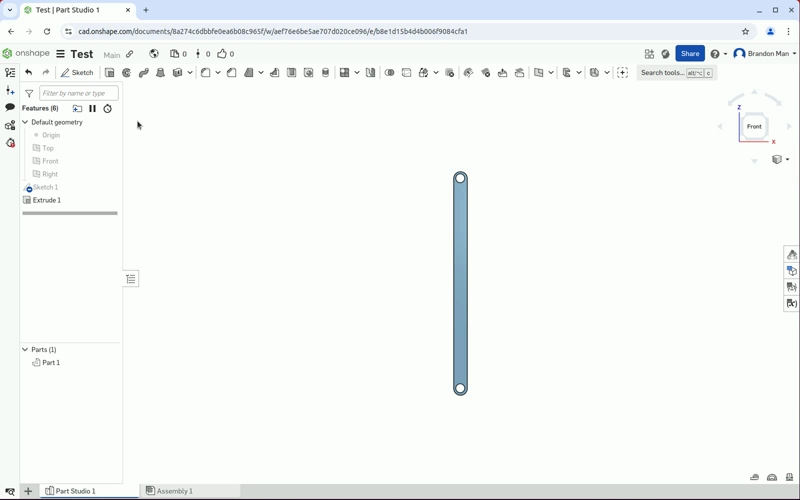
mouse_move(73, 189)
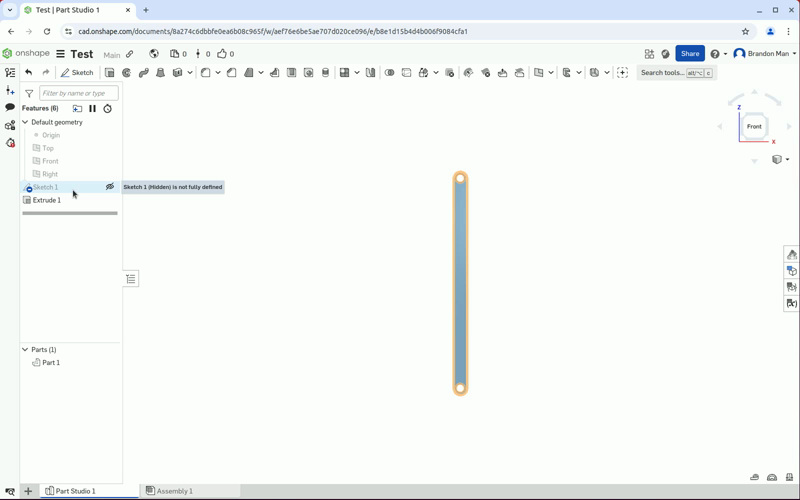
click(73, 189)
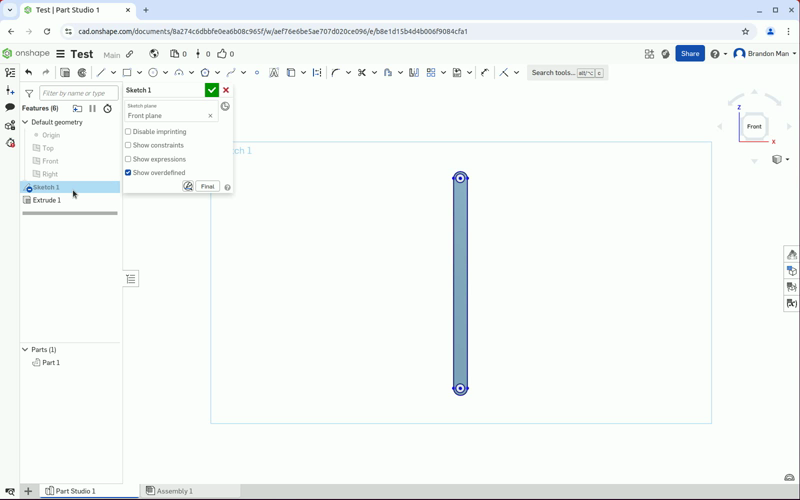
mouse_move(229, 92)
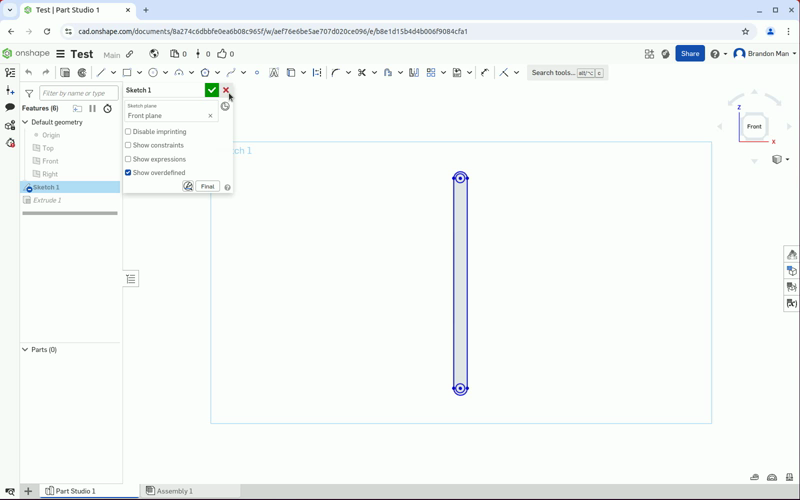
click(229, 92)
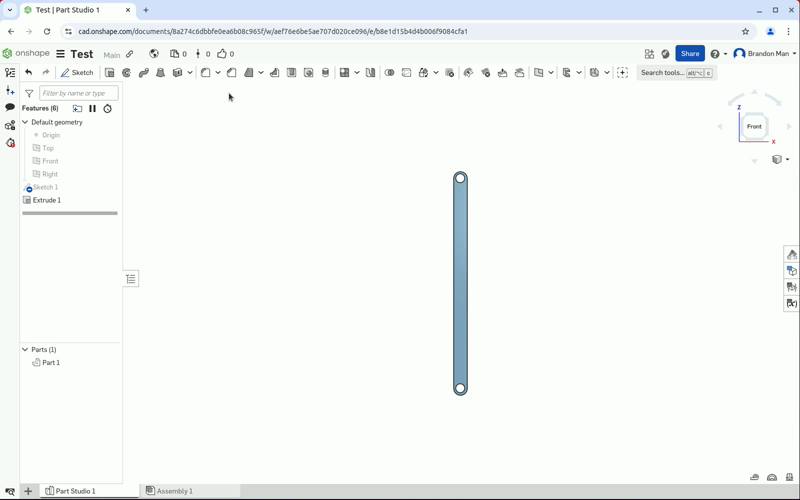
mouse_move(541, 75)
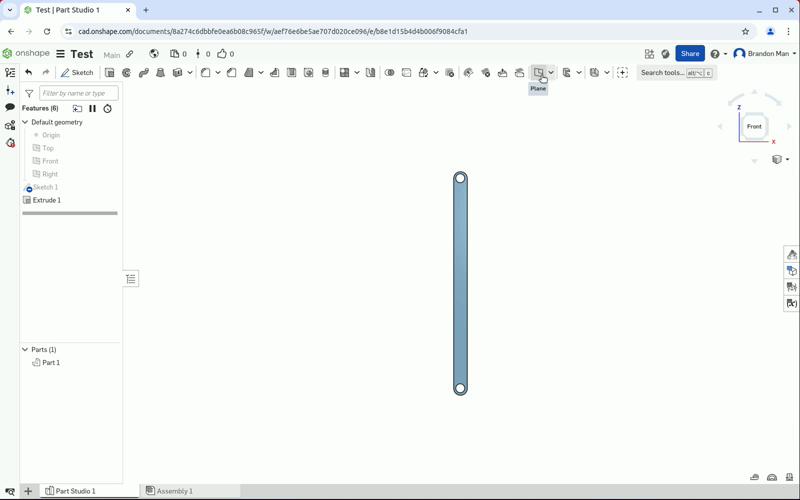
click(541, 75)
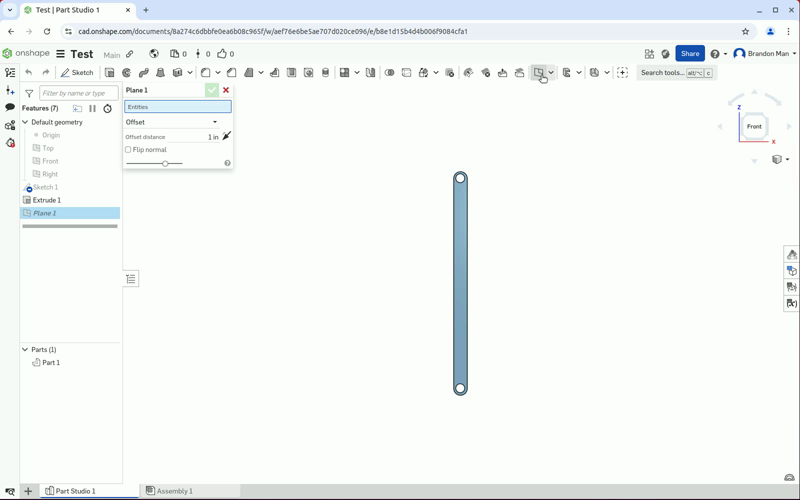
mouse_move(73, 163)
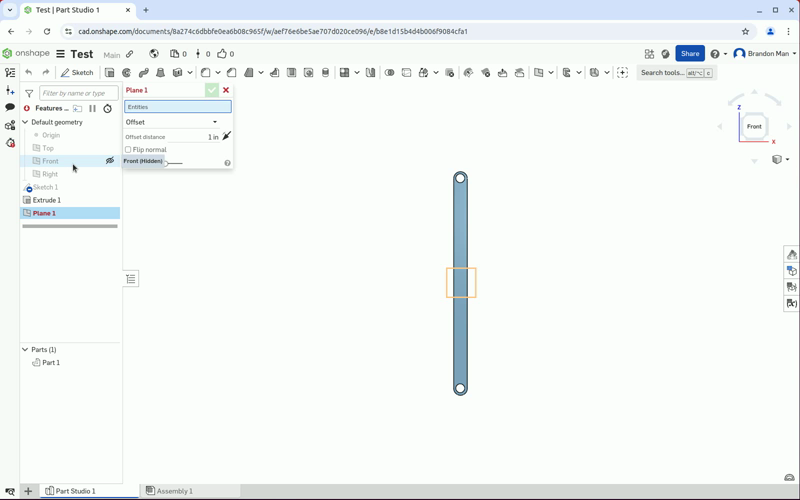
click(73, 163)
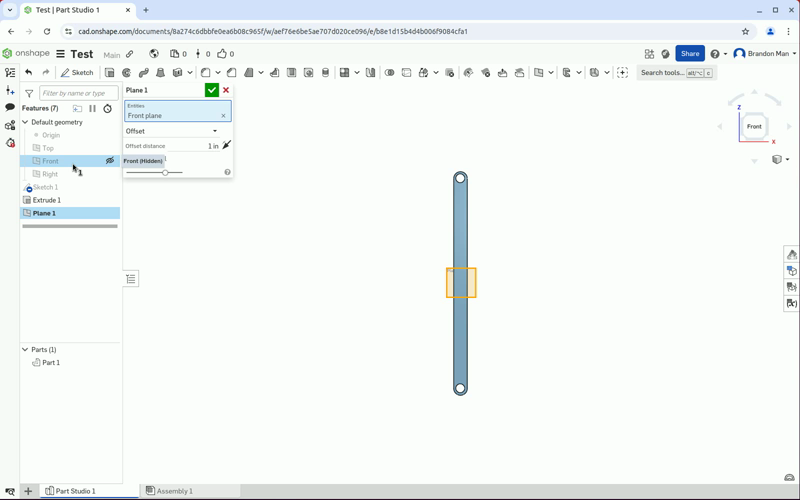
key(tab, 2)
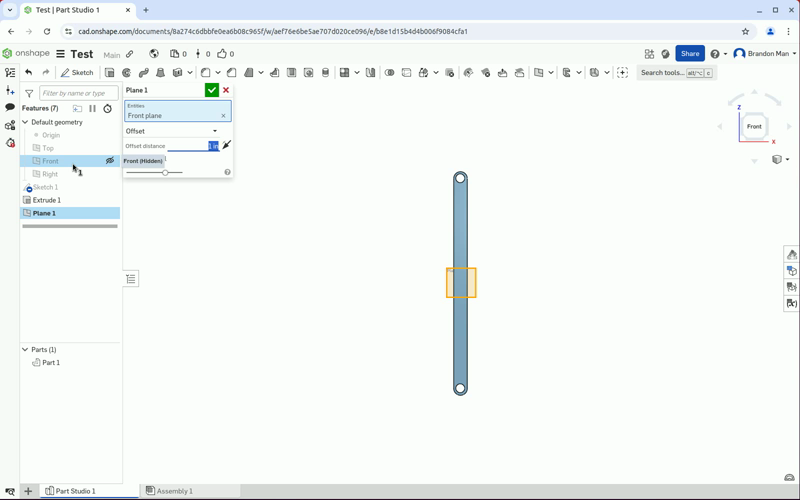
text(1.695)
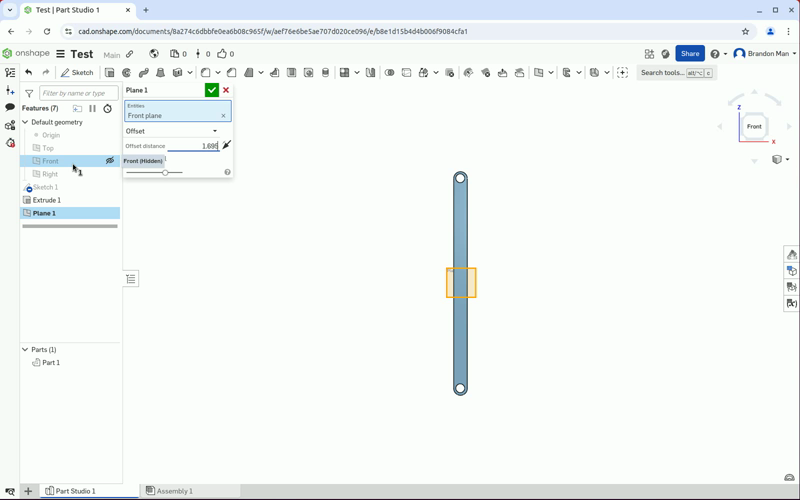
key(enter, 2)
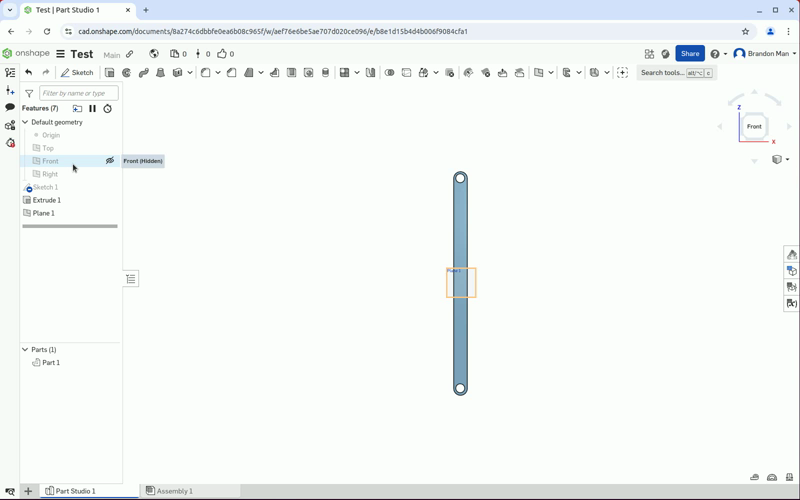
key(shift+s)
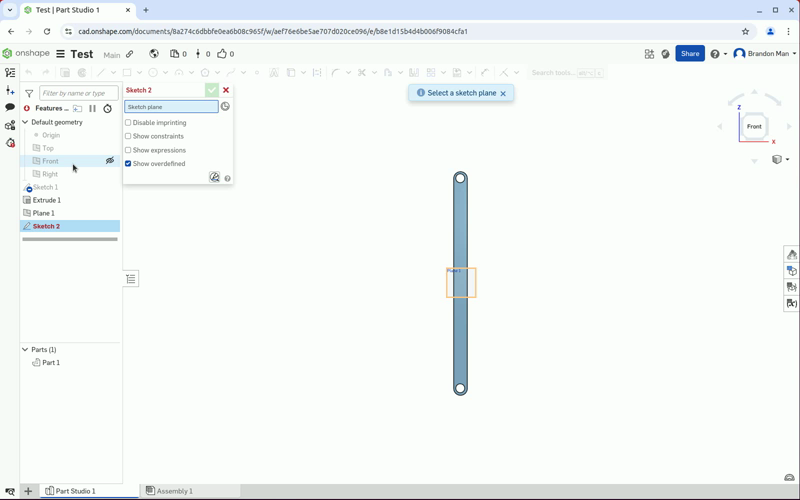
mouse_move(73, 215)
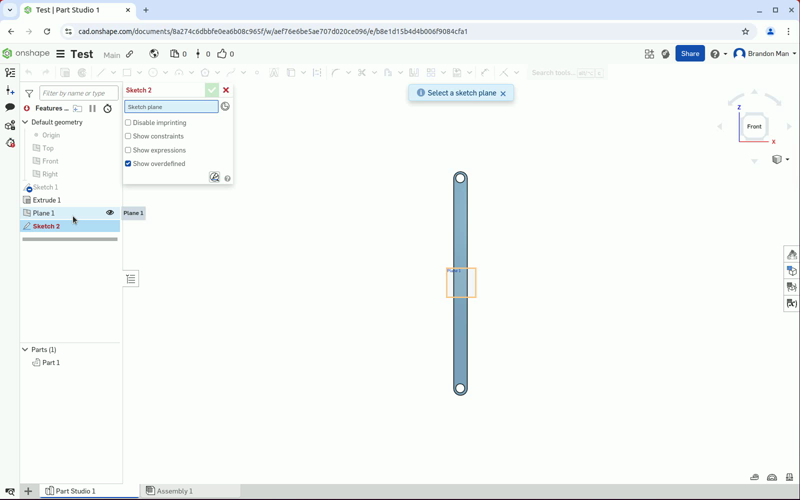
click(73, 215)
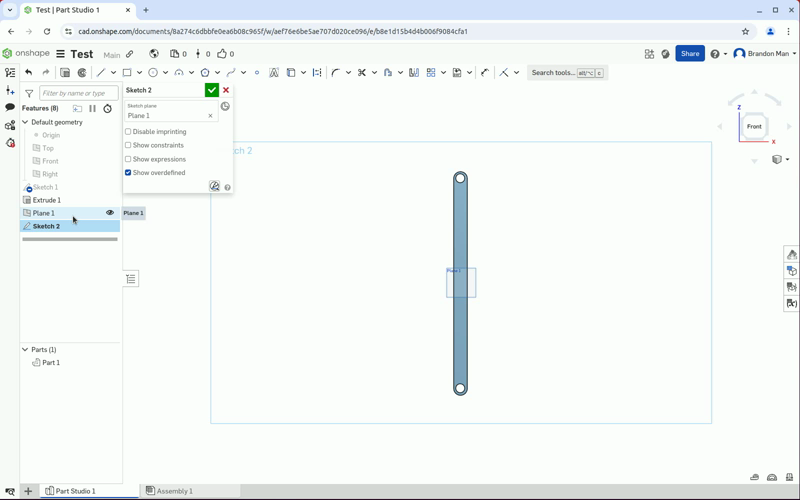
mouse_move(73, 352)
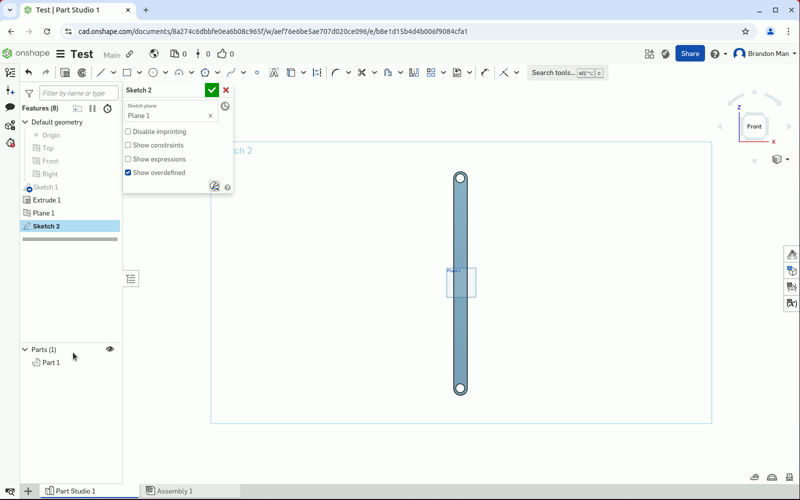
key(y)
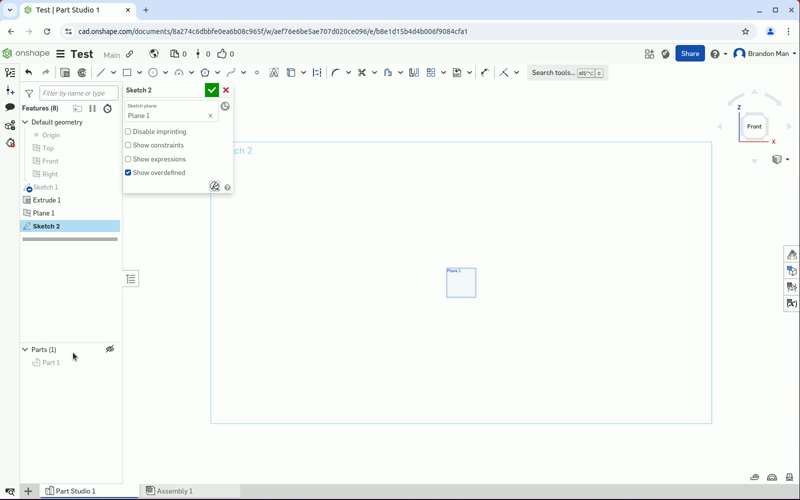
key(c)
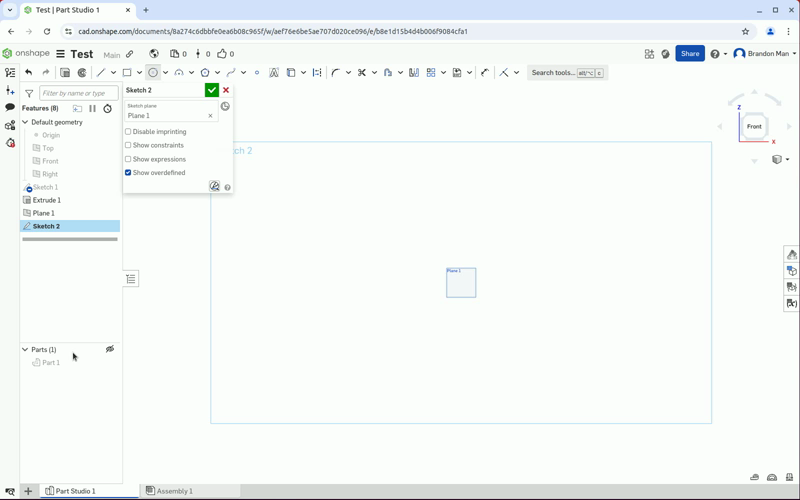
key_down(shift)
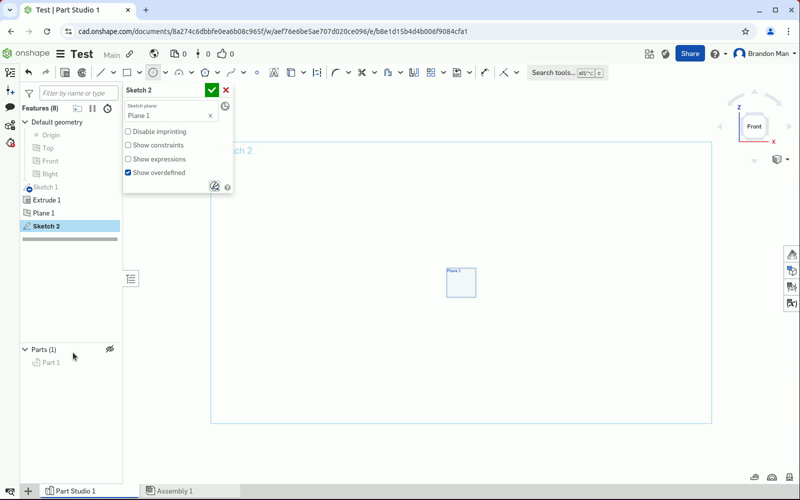
mouse_move(460, 322)
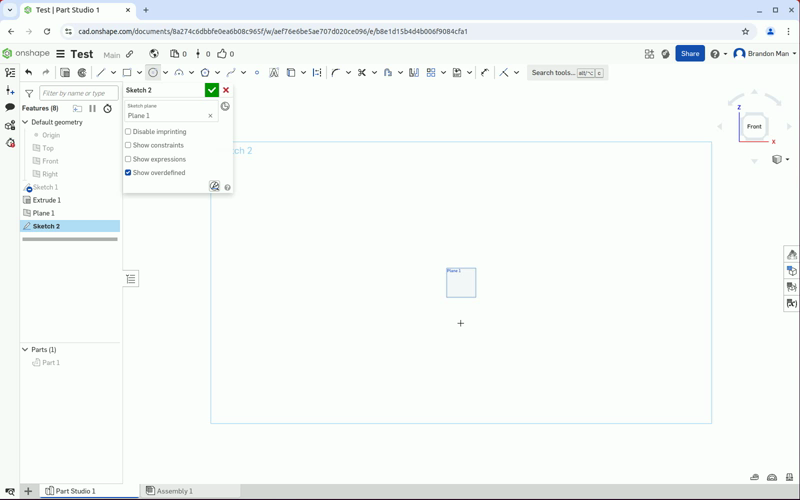
click(460, 322)
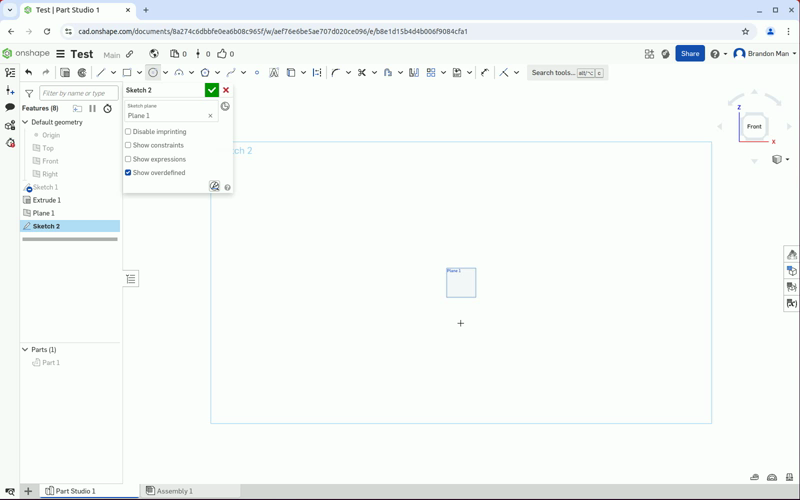
key_up(shift)
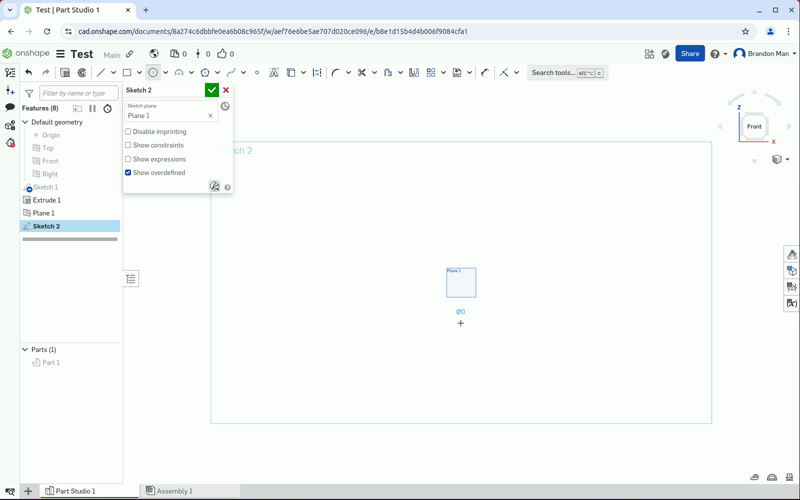
mouse_move(465, 322)
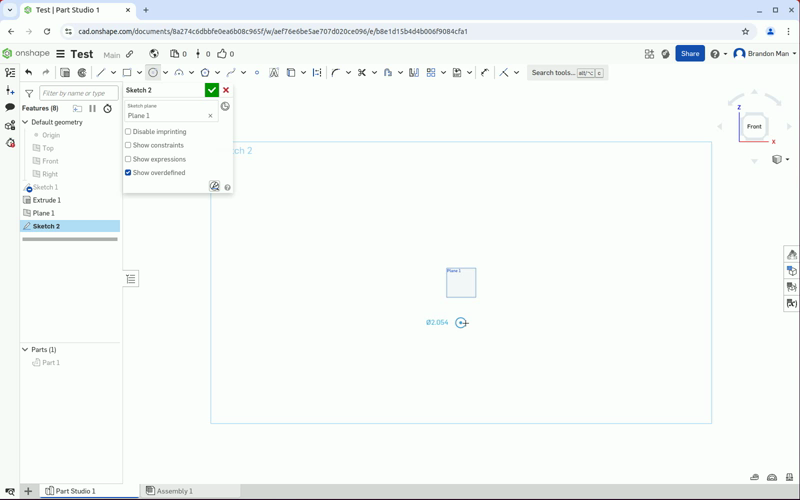
click(465, 322)
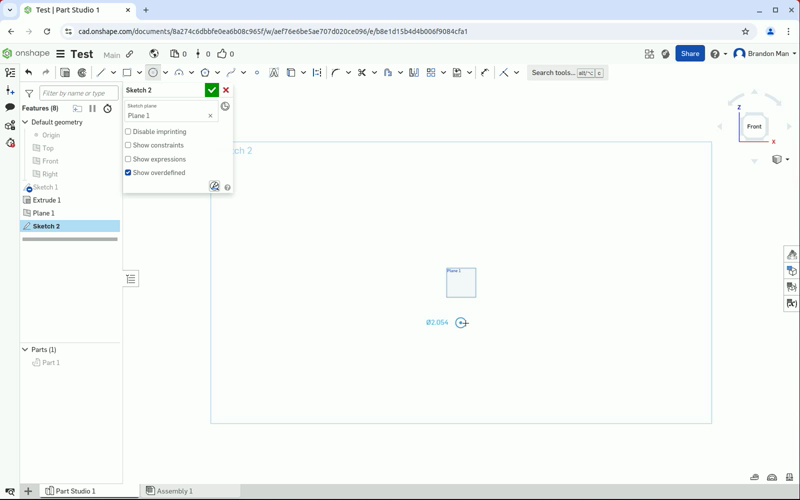
key(esc)
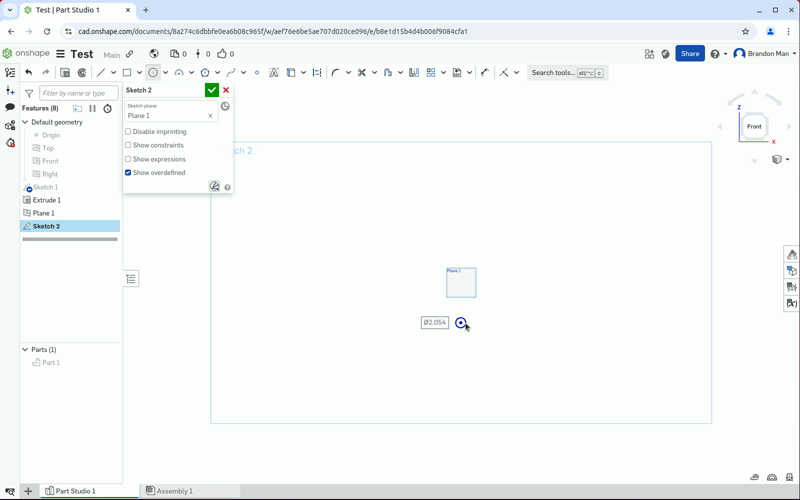
mouse_move(459, 323)
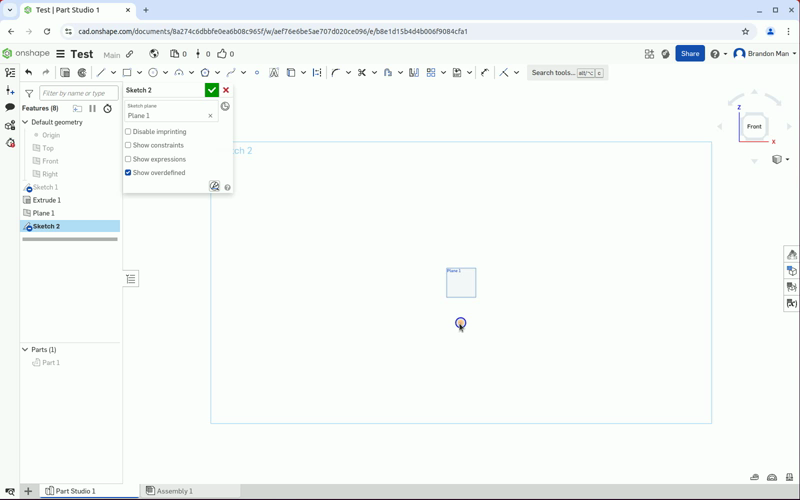
scroll(6)
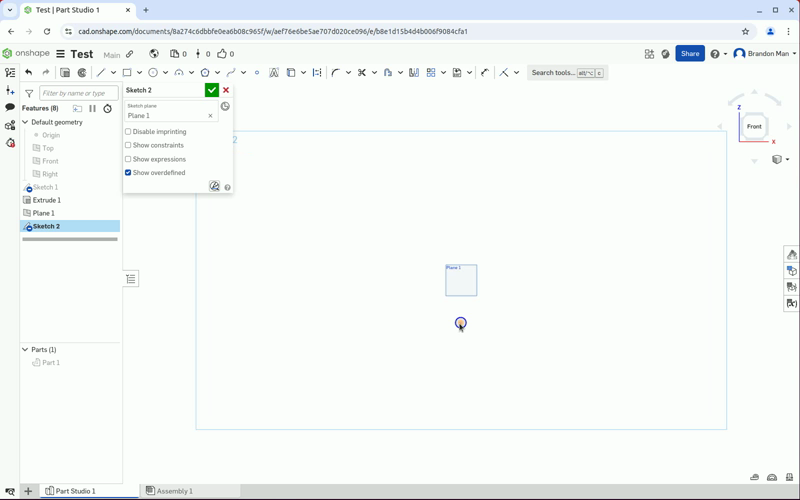
scroll(6)
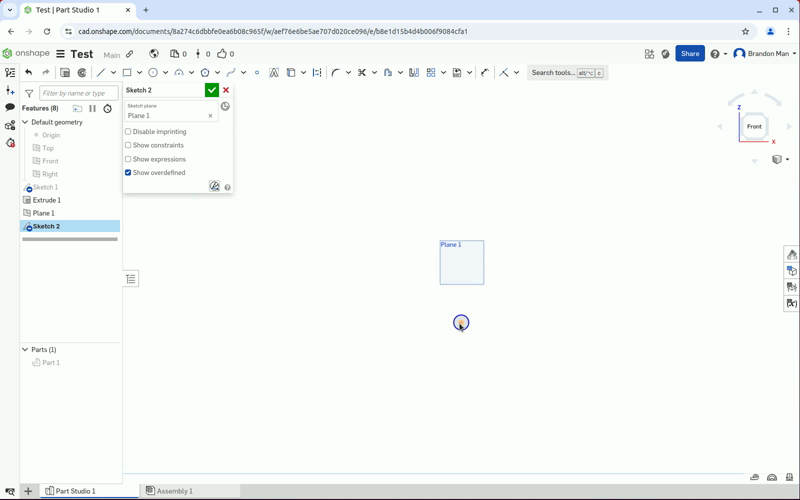
scroll(6)
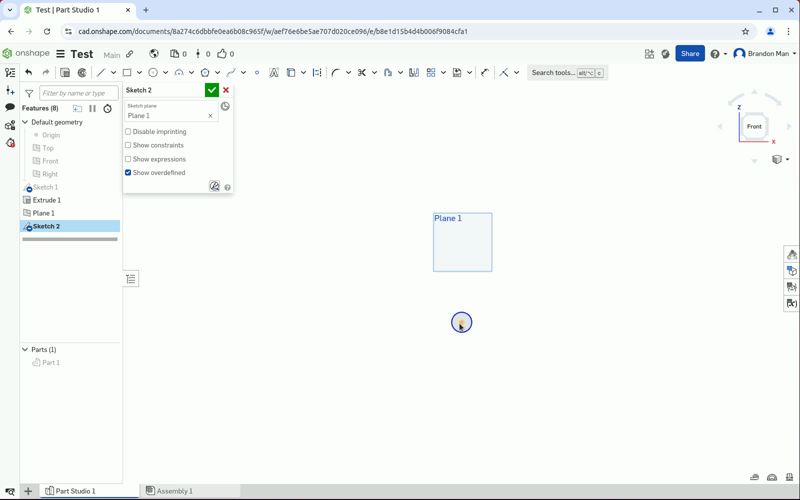
scroll(6)
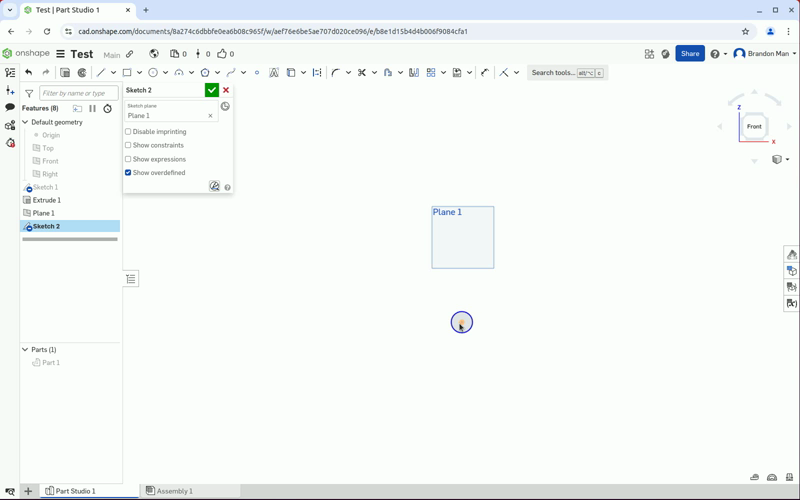
scroll(6)
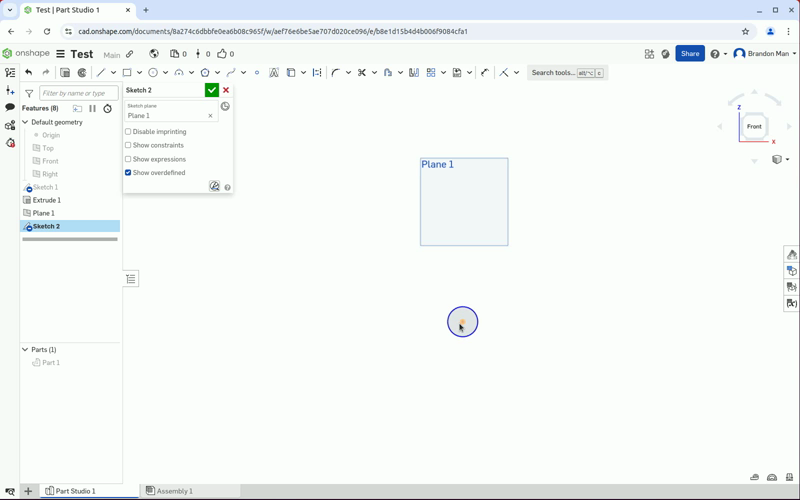
scroll(6)
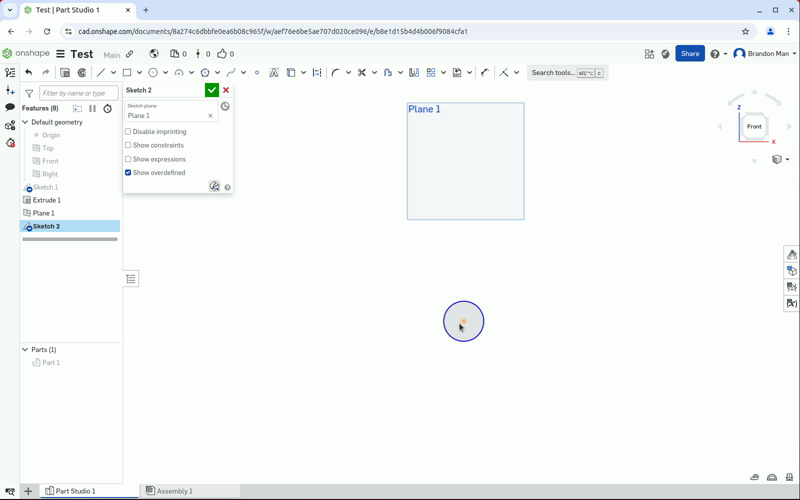
scroll(6)
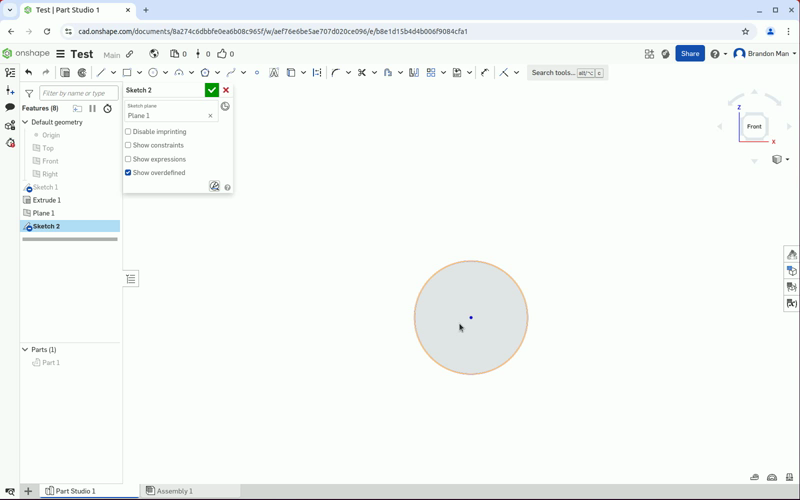
click(459, 323)
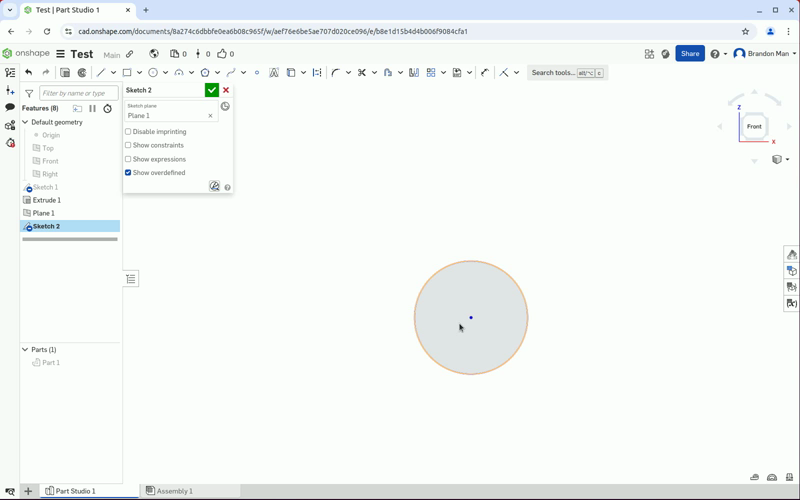
scroll(-6)
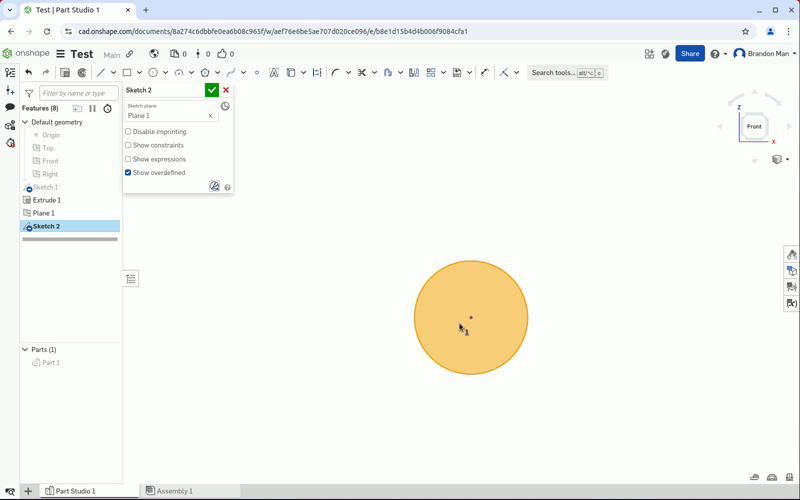
scroll(-6)
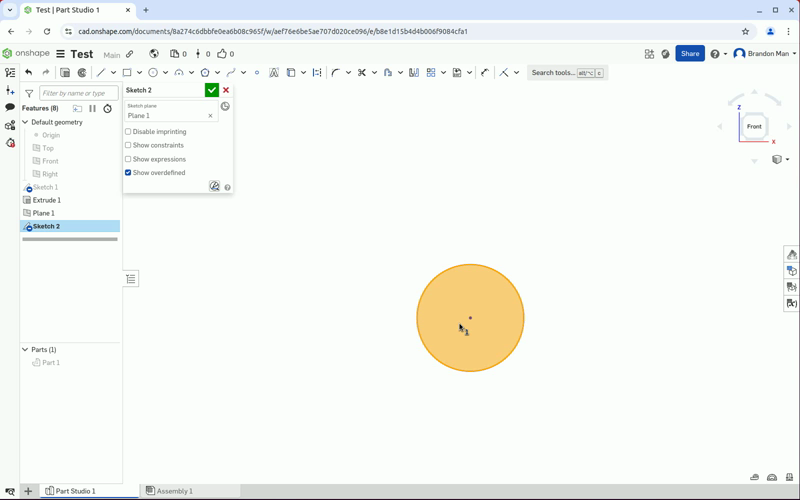
scroll(-6)
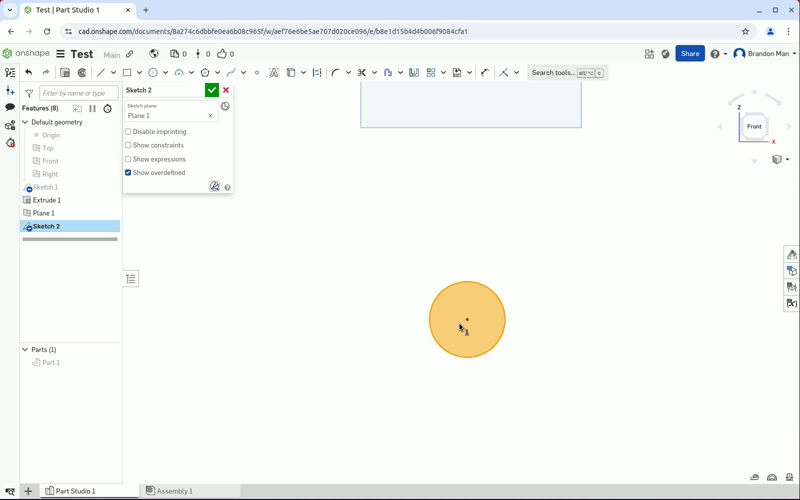
scroll(-6)
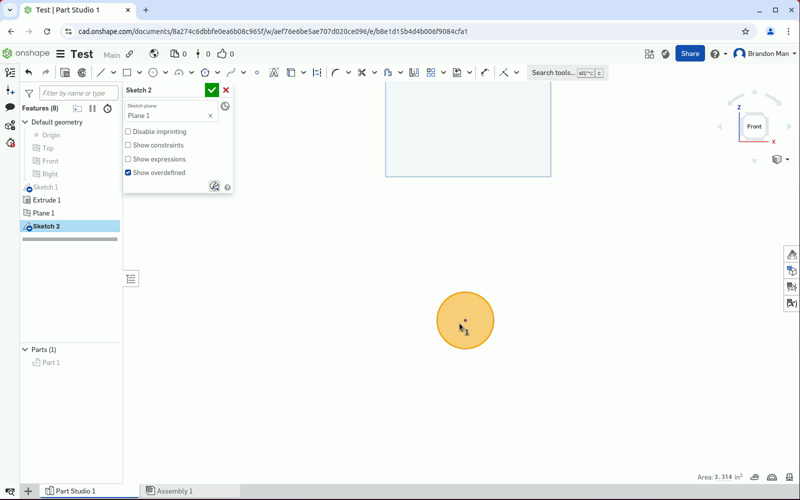
scroll(-6)
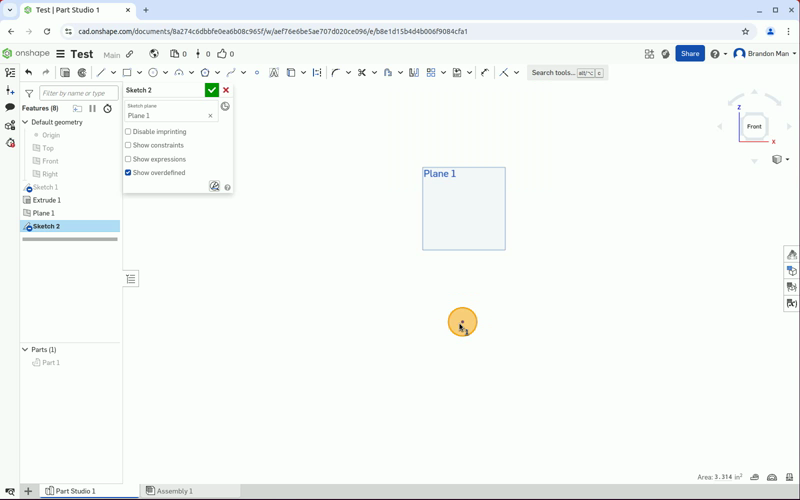
scroll(-6)
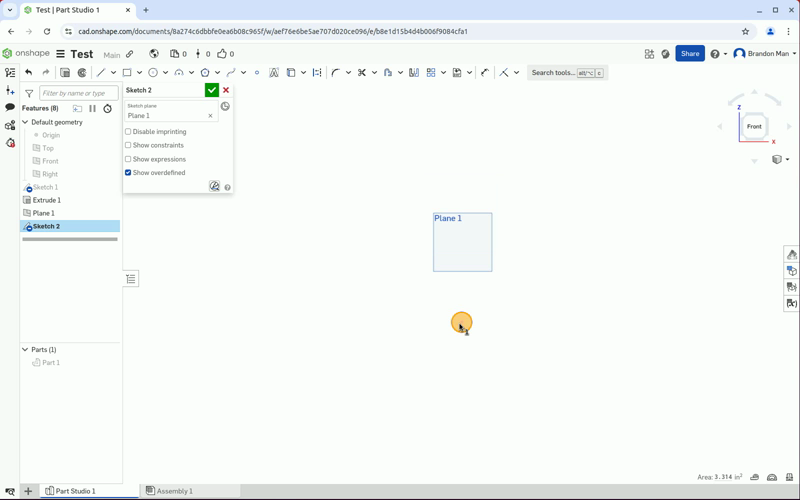
scroll(-6)
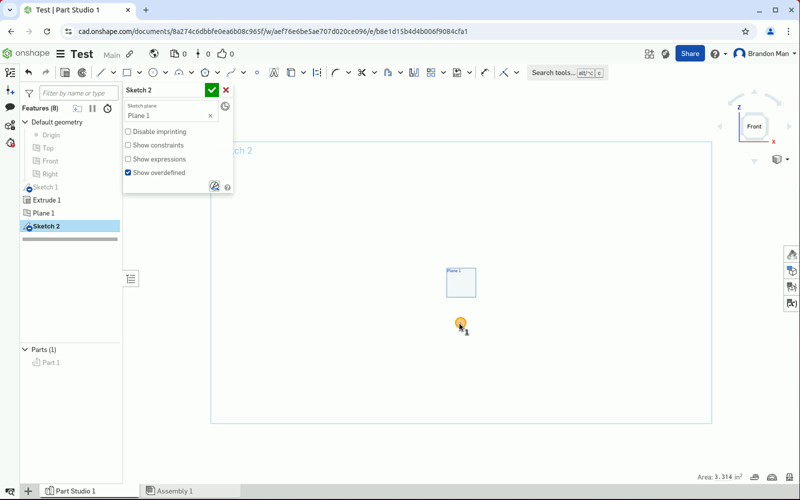
mouse_move(73, 352)
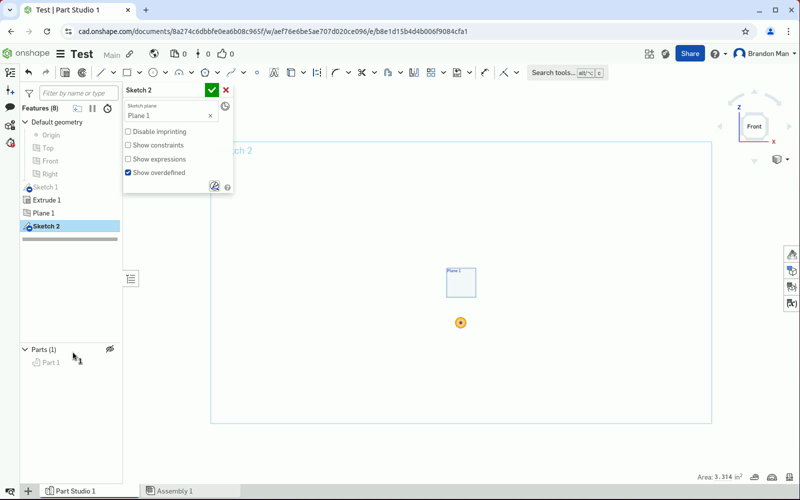
key(shift+y)
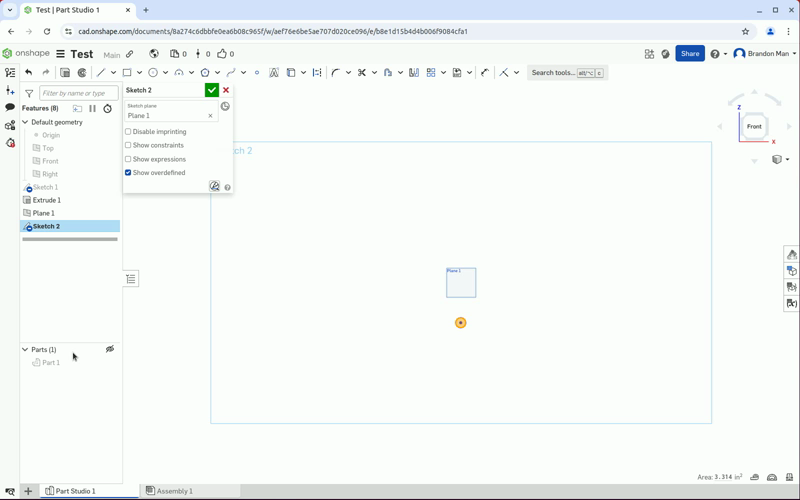
key(shift+e)
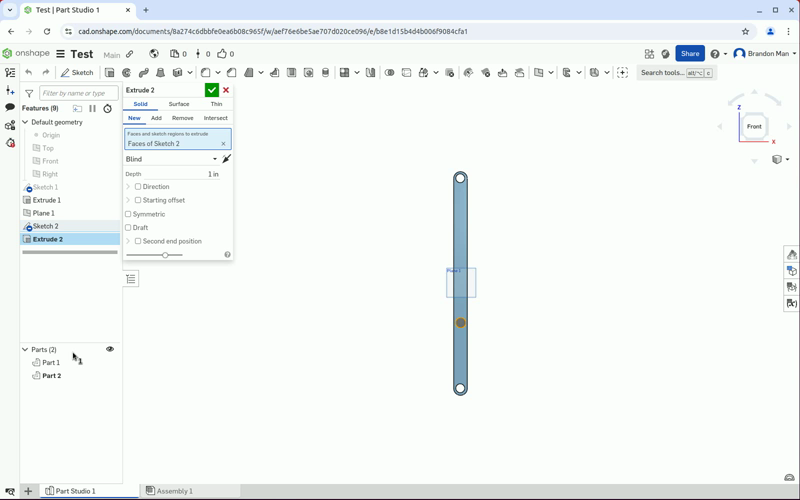
mouse_move(143, 106)
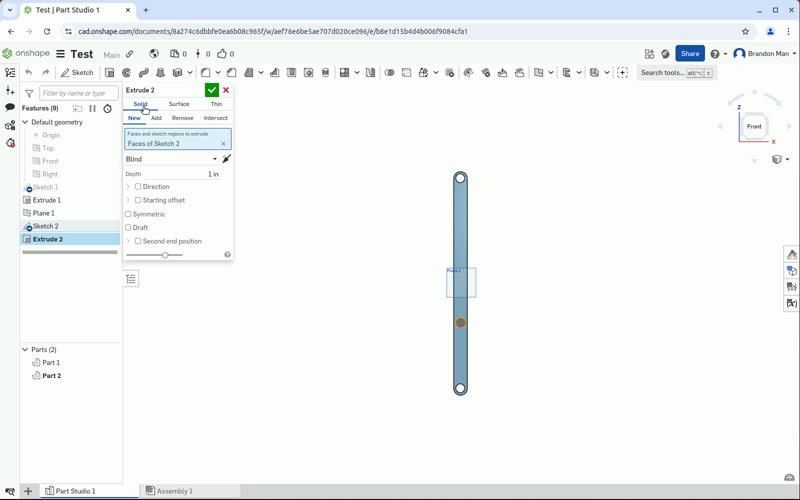
click(143, 106)
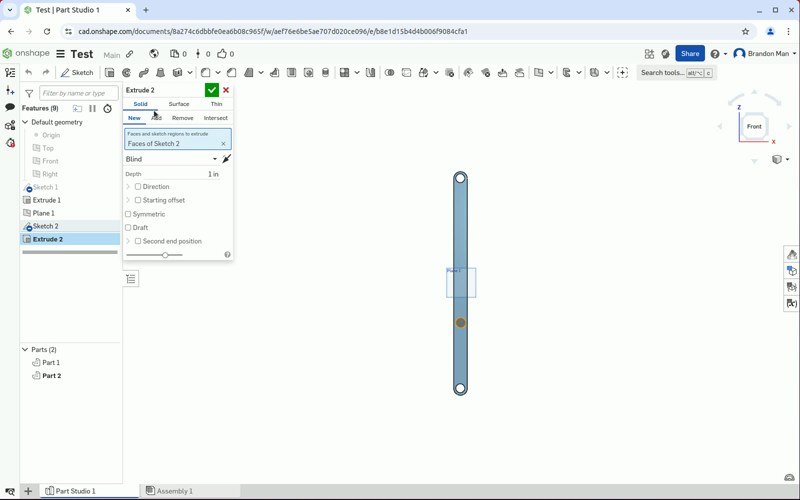
mouse_move(186, 120)
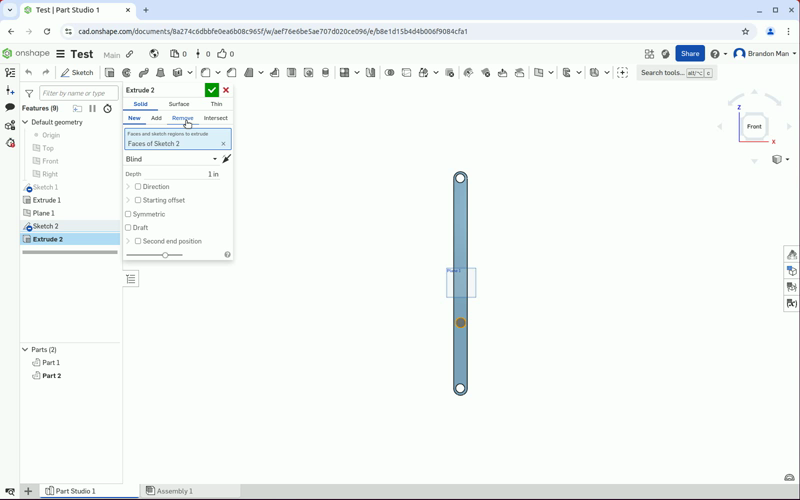
click(186, 120)
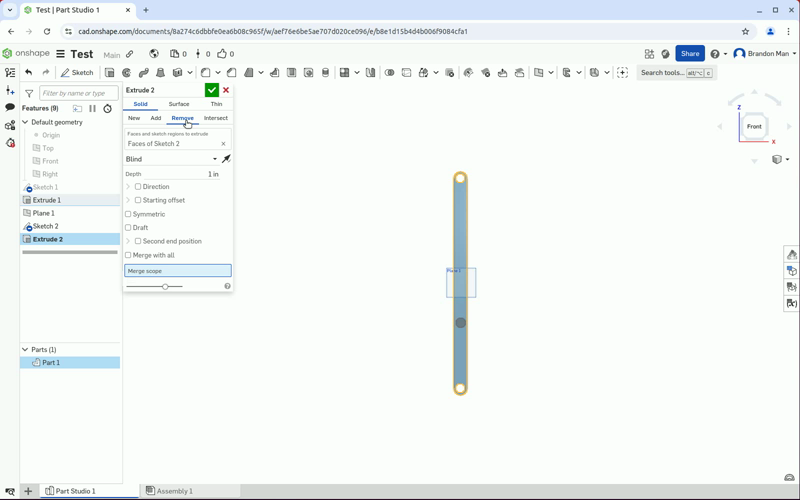
key(tab, 4)
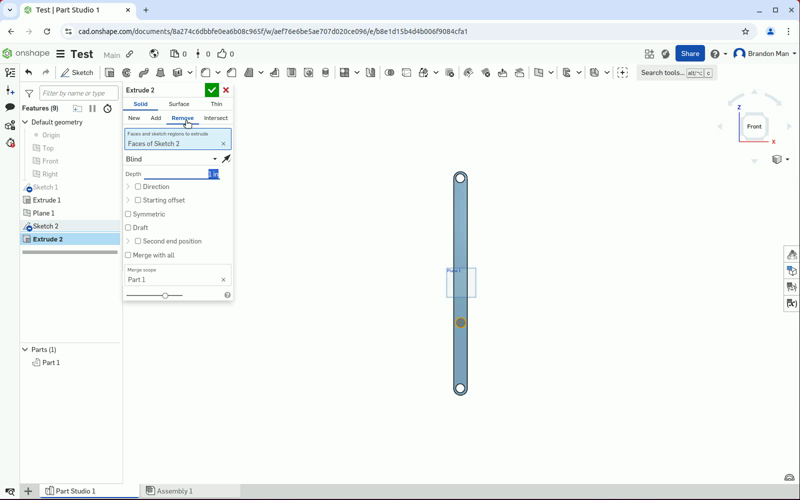
text(14.443)
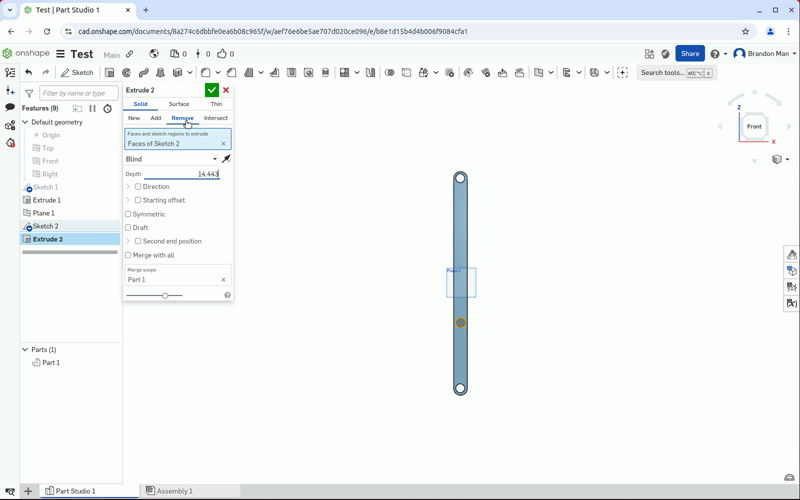
key(tab, 6)
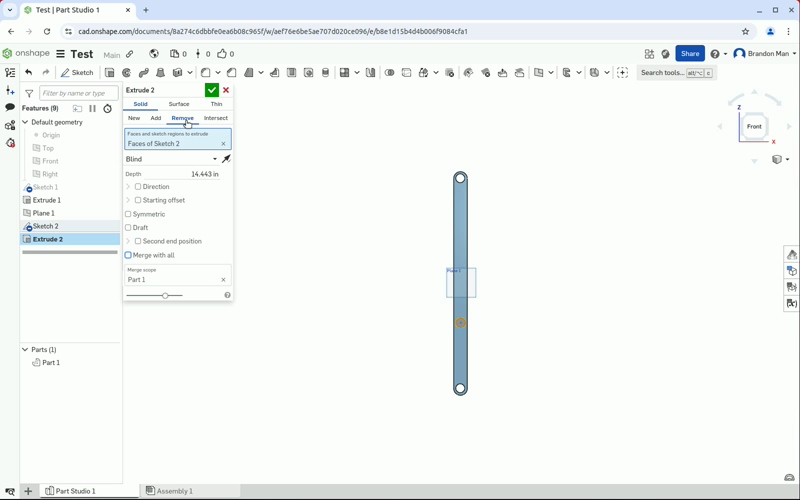
key(space)
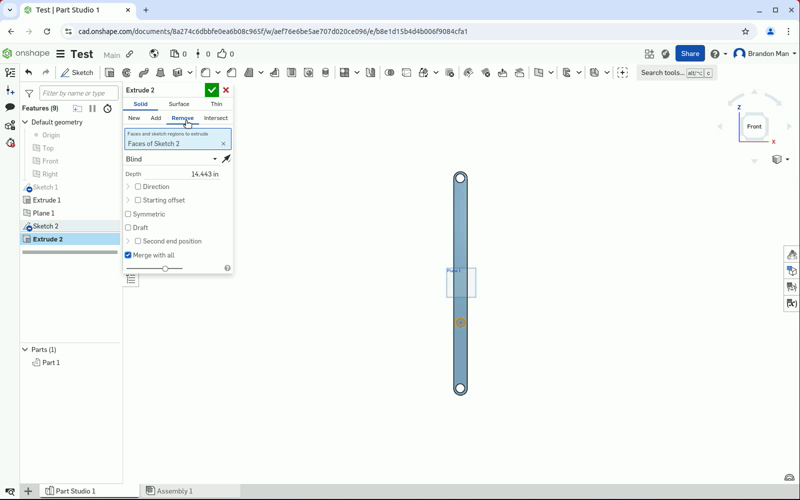
key(enter)
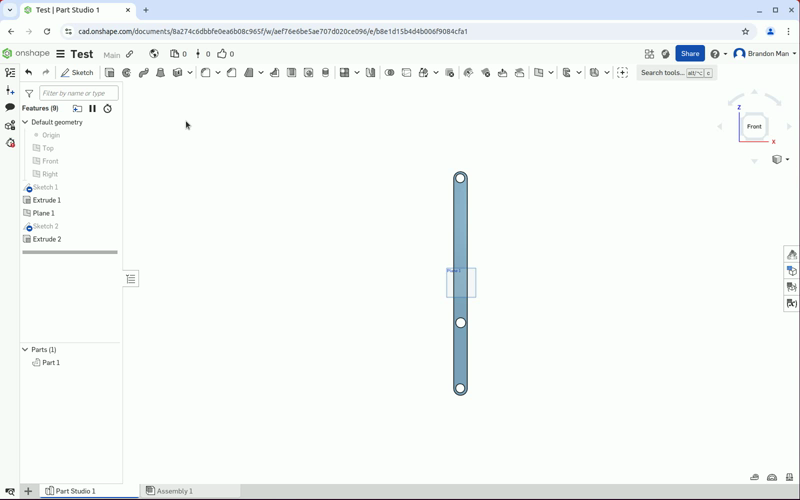
key(shift+h)
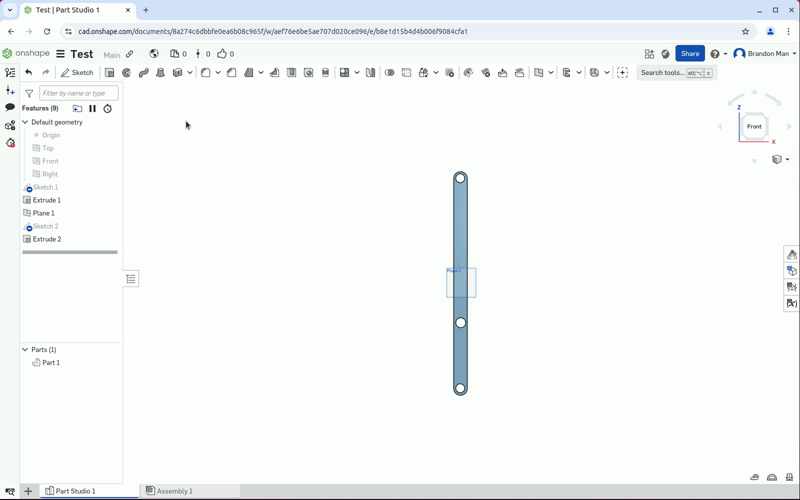
key(shift+h)
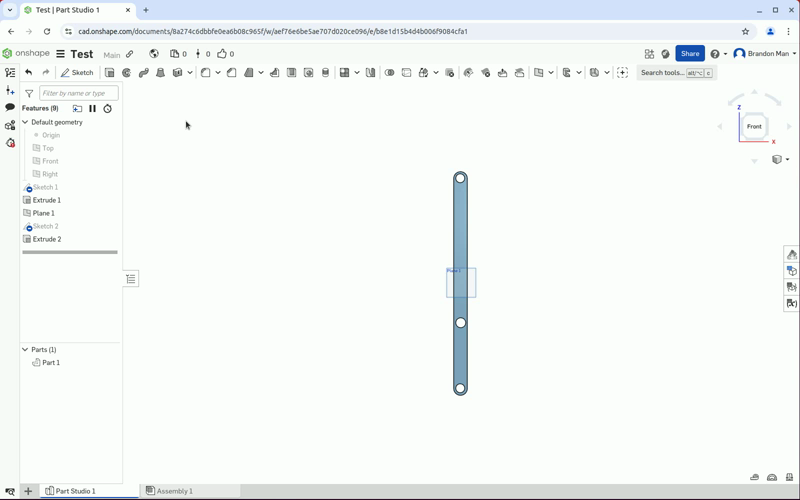
key(shift+7)
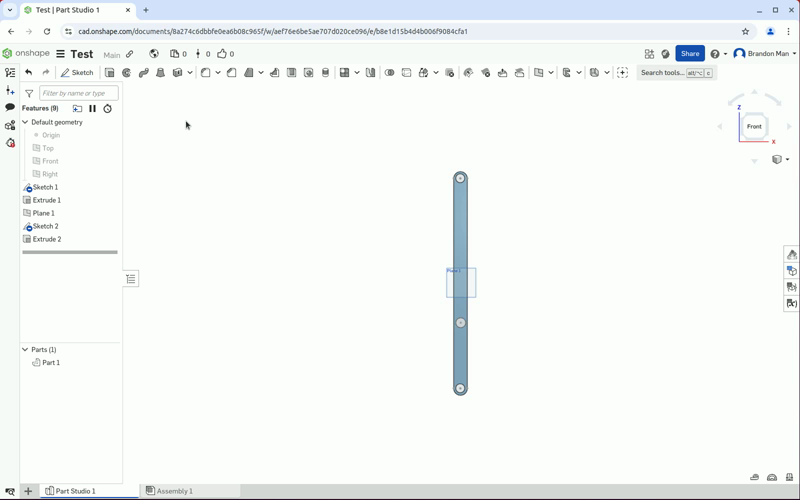
key(left, 2)
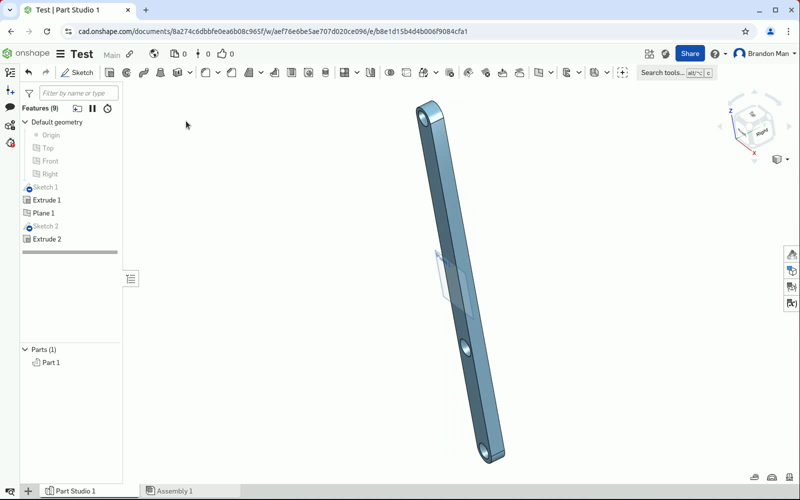
key(down, 2)
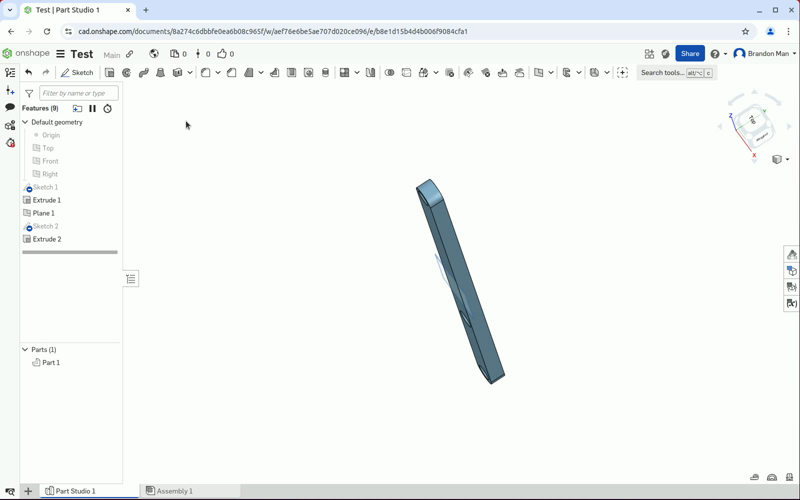
key(up, 2)
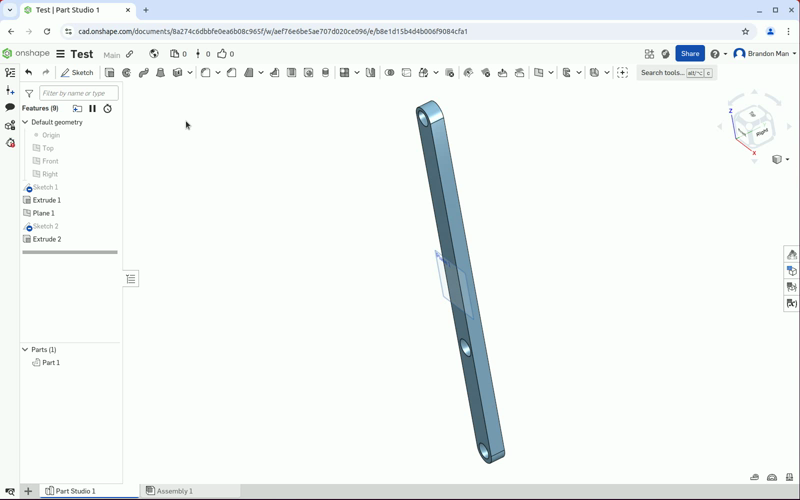
key(right, 2)
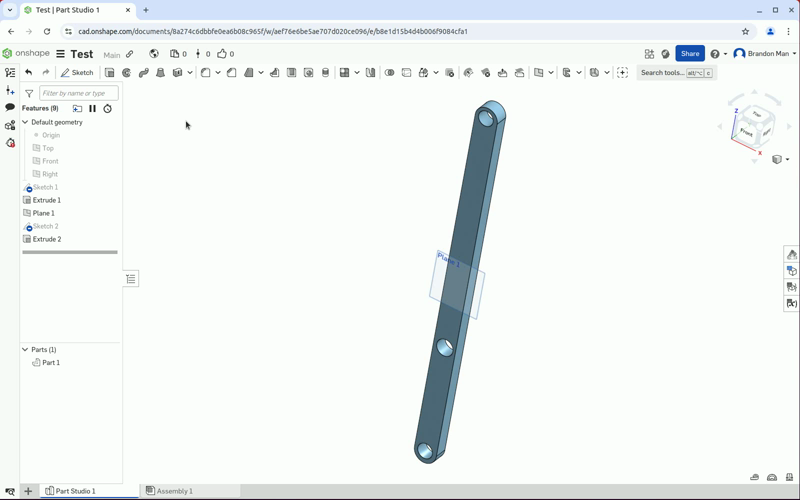
mouse_move(73, 189)
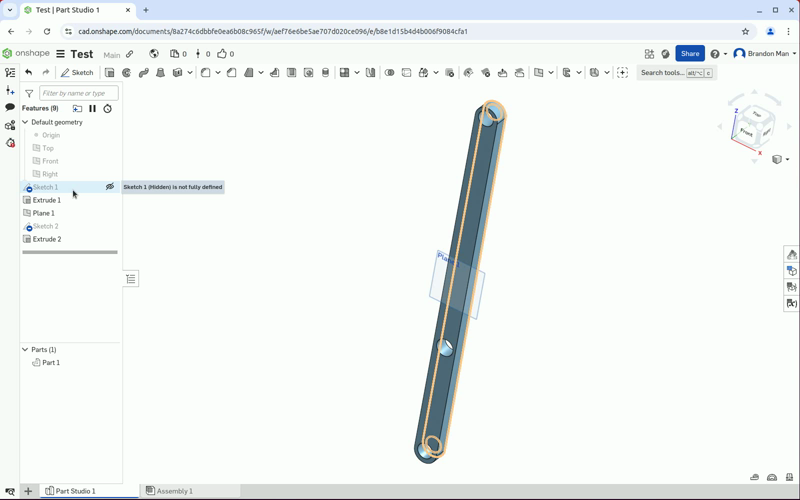
click(73, 189)